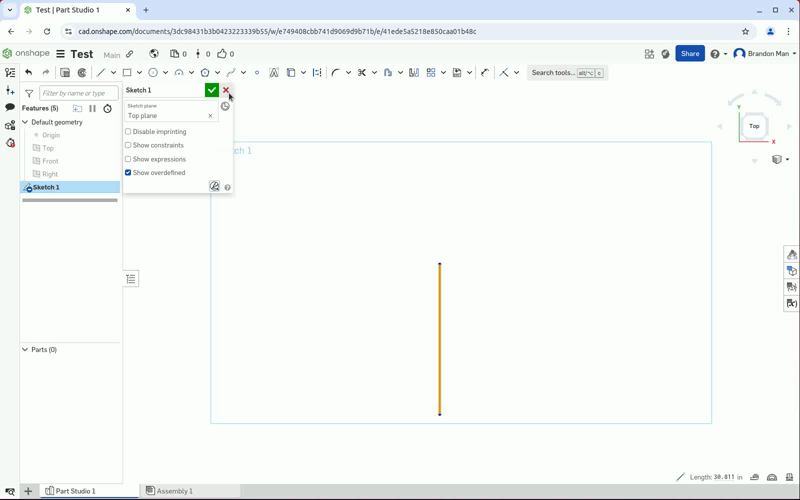
key(shift+h)
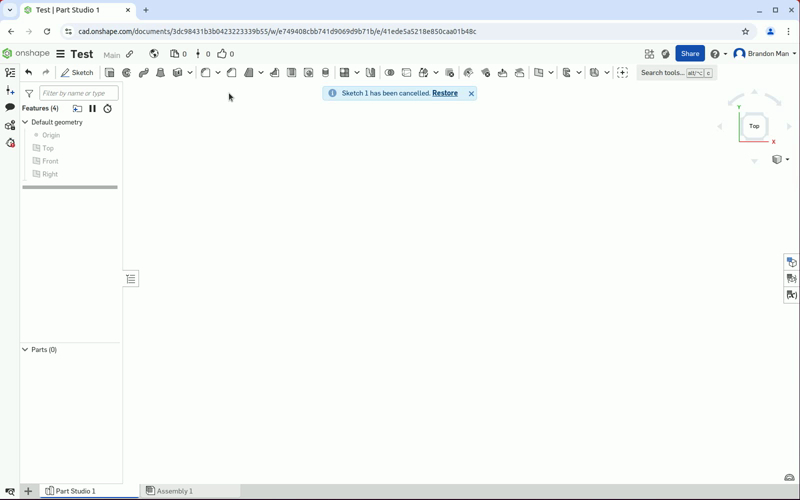
mouse_move(73, 352)
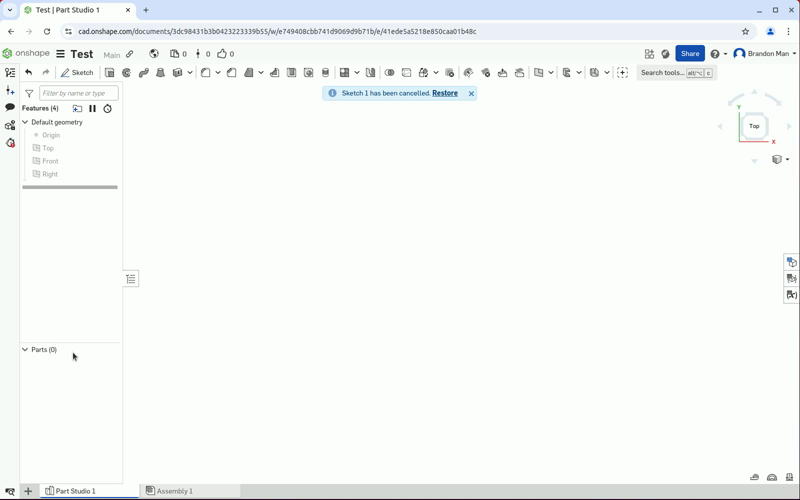
key(y)
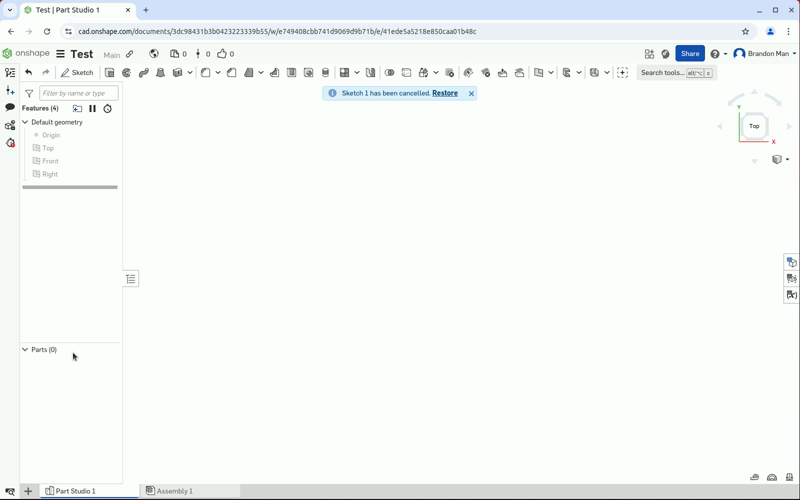
key(shift+p)
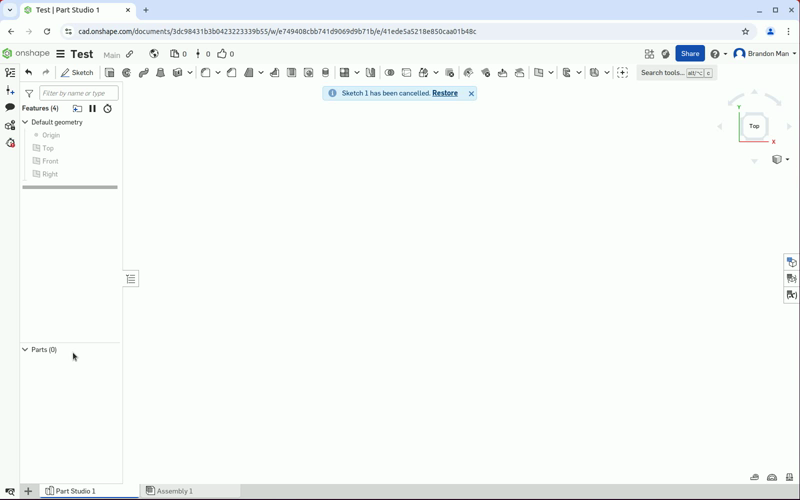
key(space)
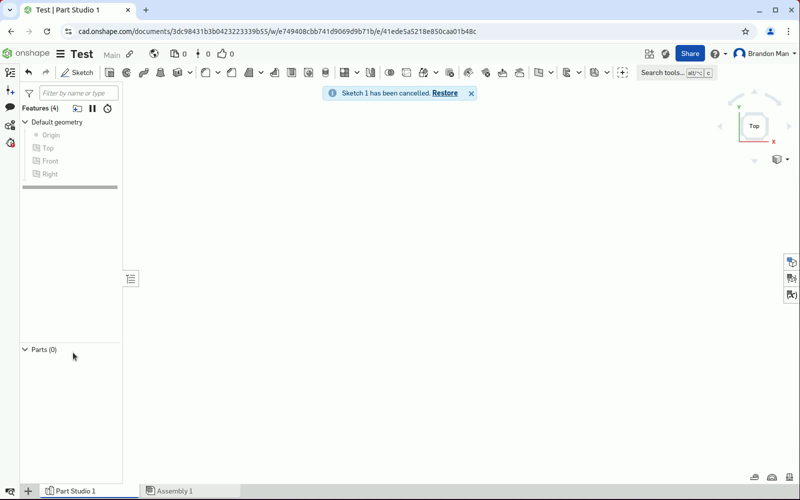
key_down(shift)
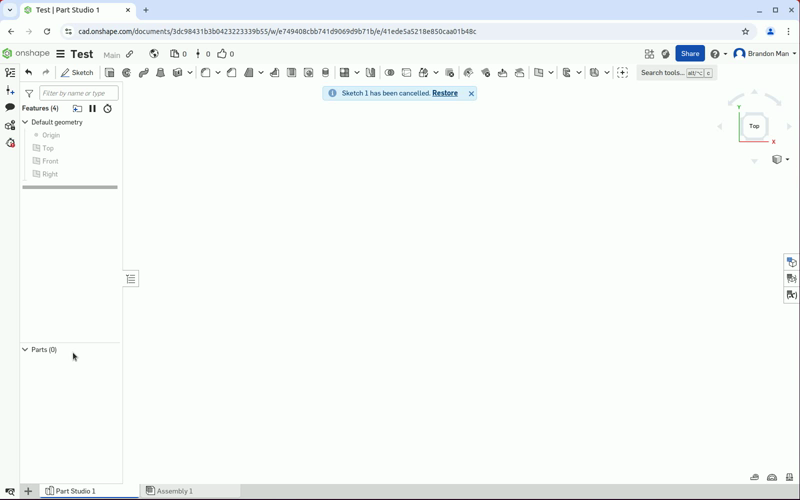
key(up)
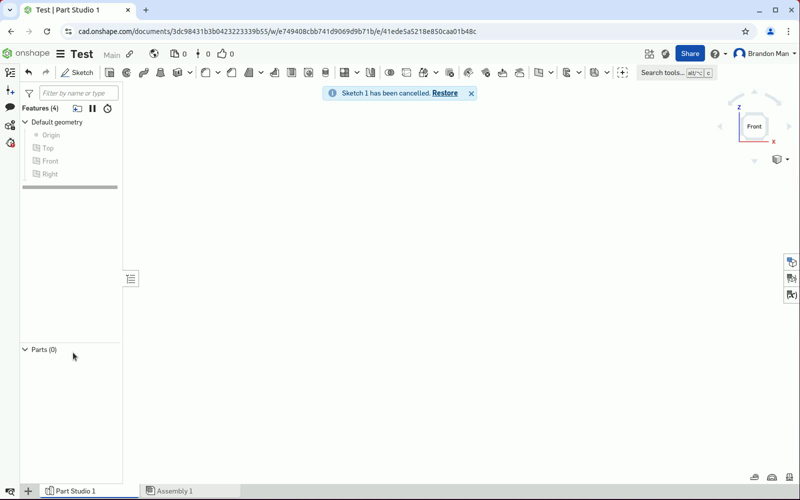
key_up(shift)
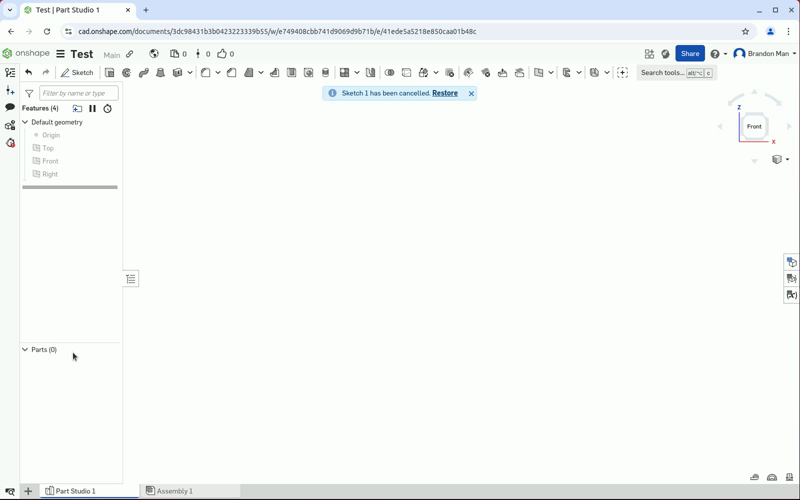
mouse_move(73, 352)
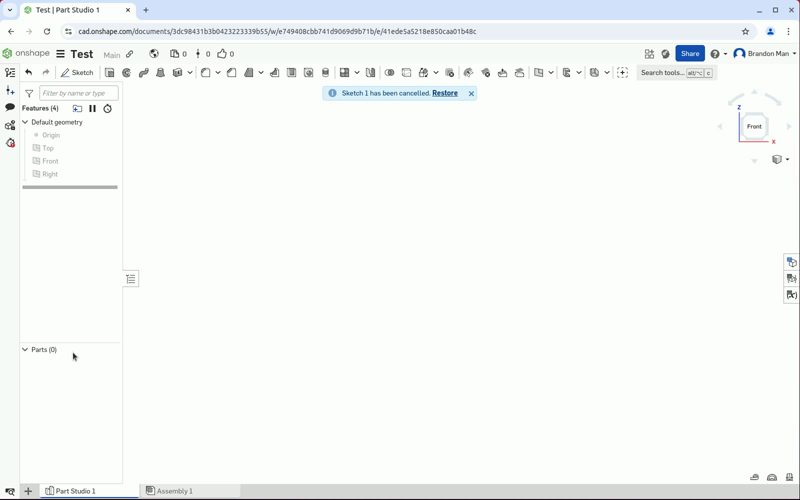
key(shift+y)
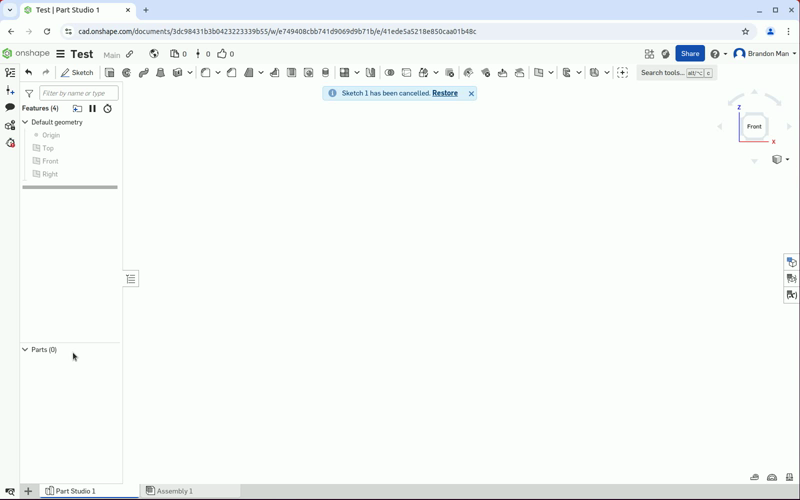
key(shift+s)
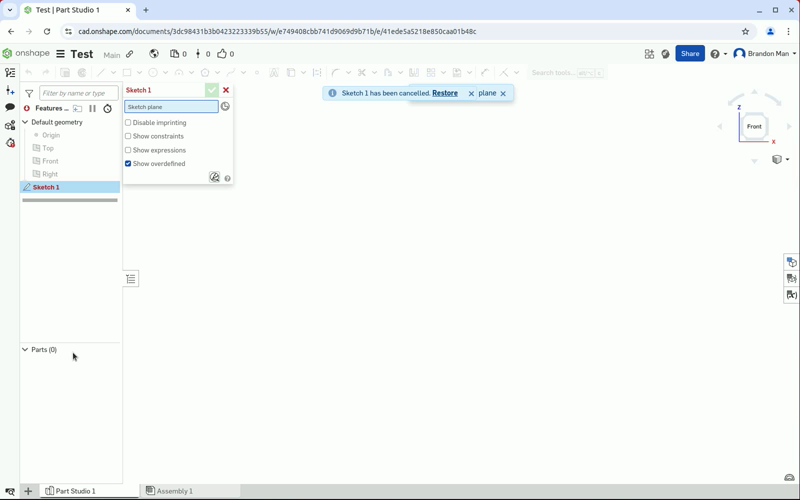
mouse_move(73, 163)
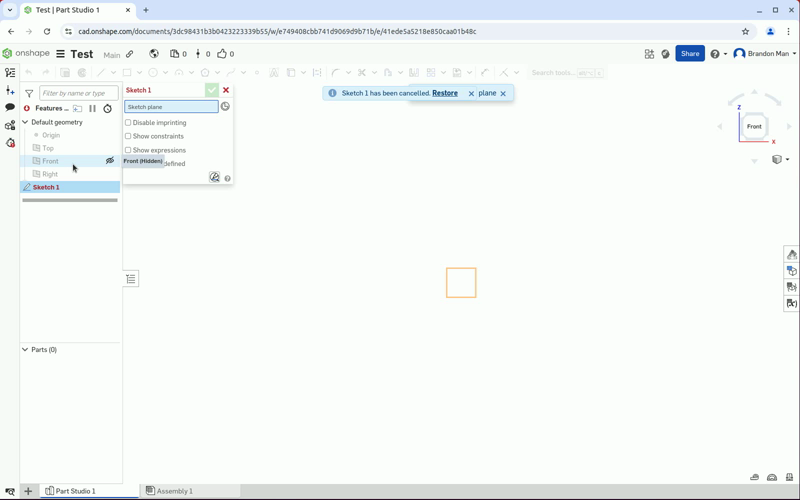
click(73, 163)
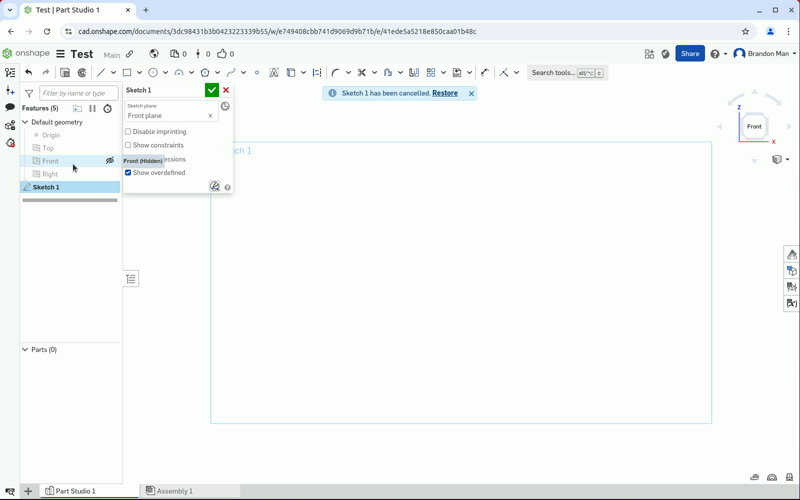
mouse_move(73, 352)
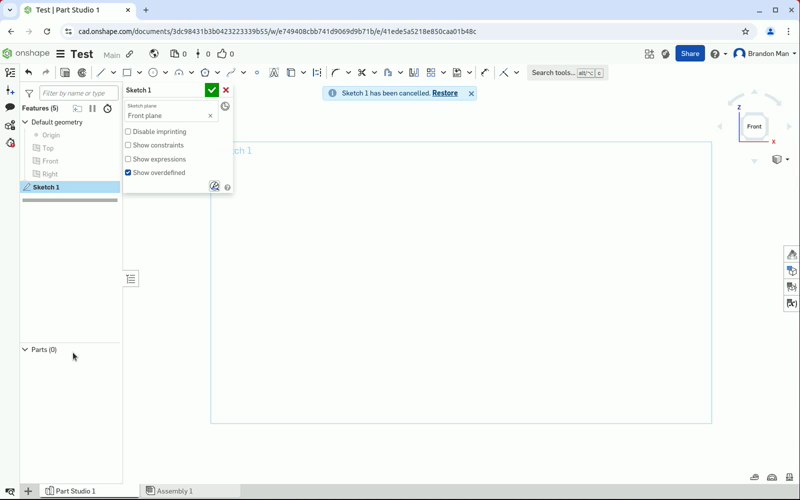
key(y)
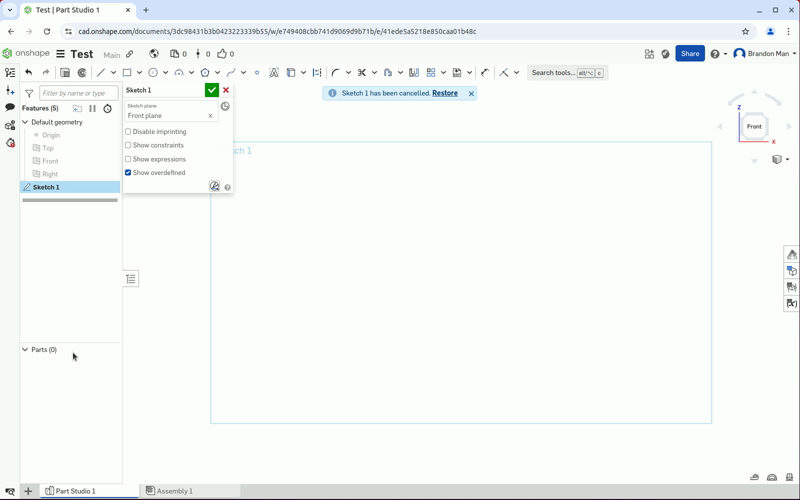
key(c)
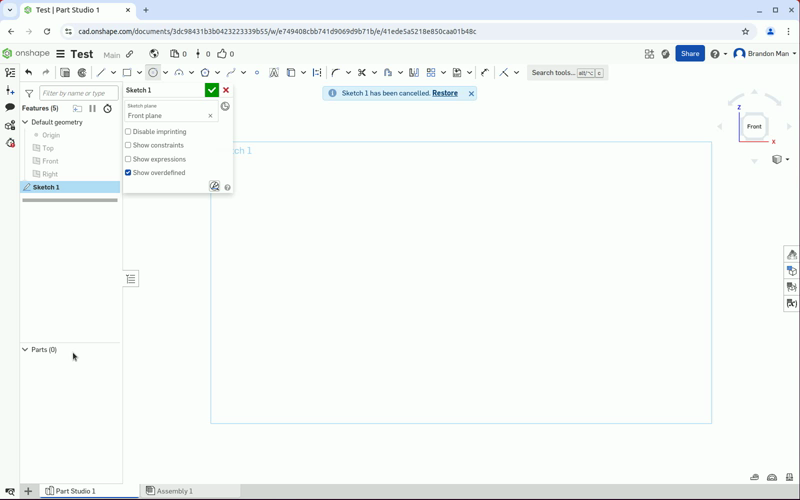
key_down(shift)
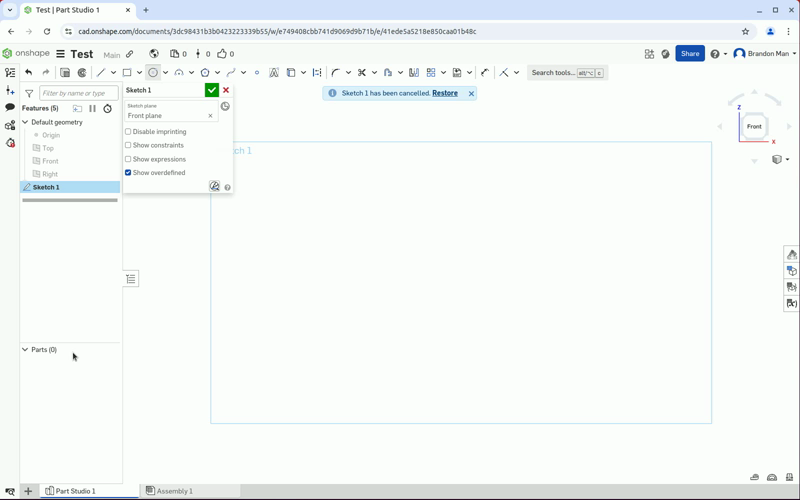
mouse_move(461, 282)
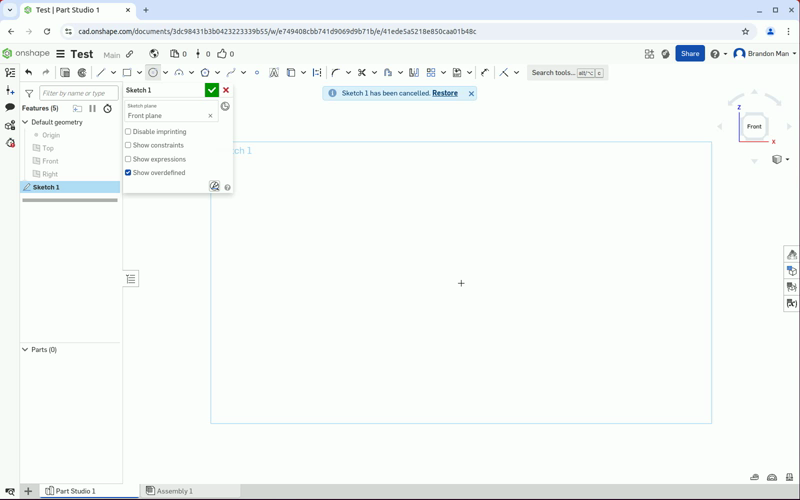
click(461, 282)
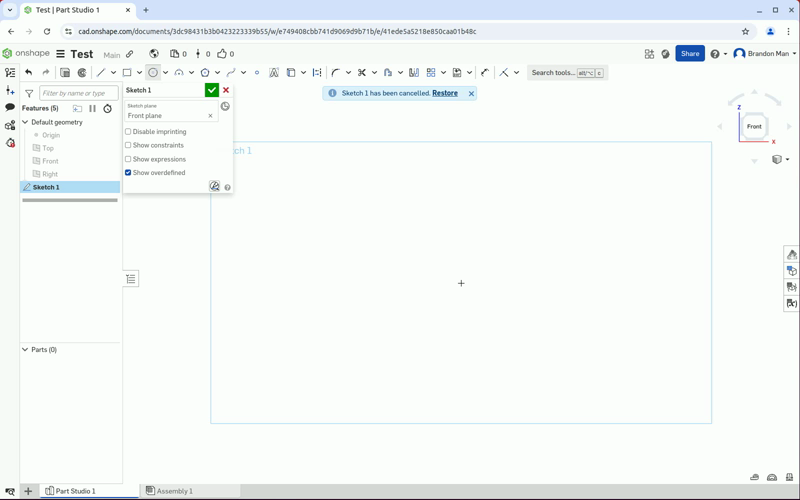
key_up(shift)
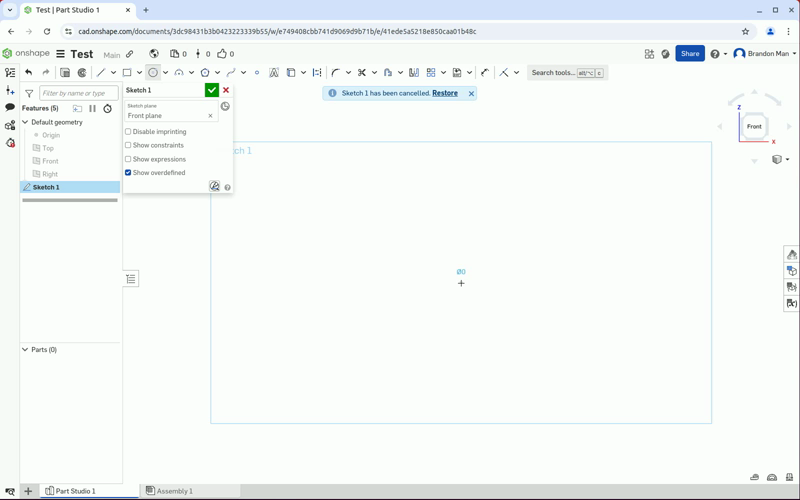
mouse_move(574, 282)
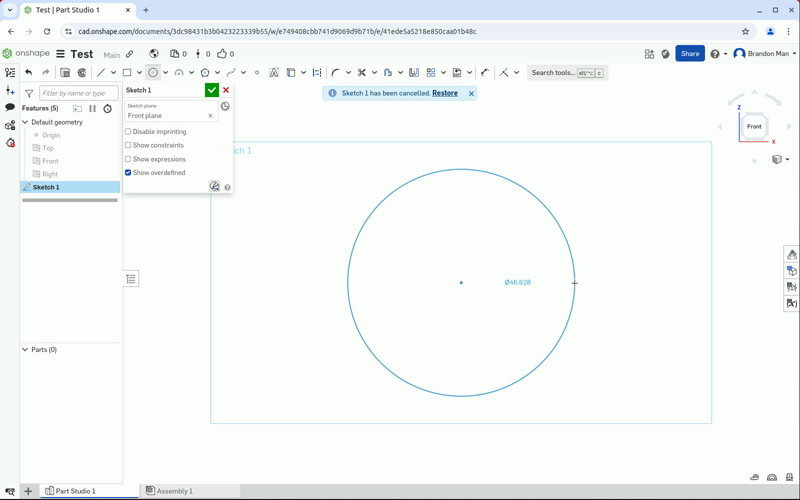
click(574, 282)
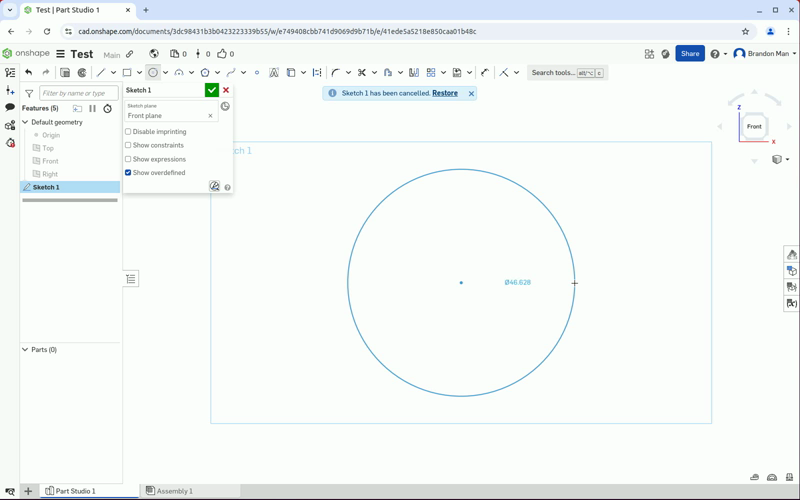
key(esc)
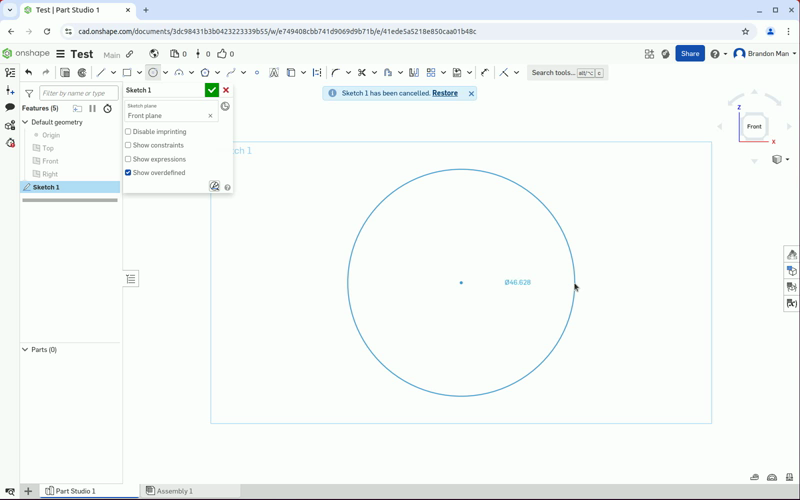
key(c)
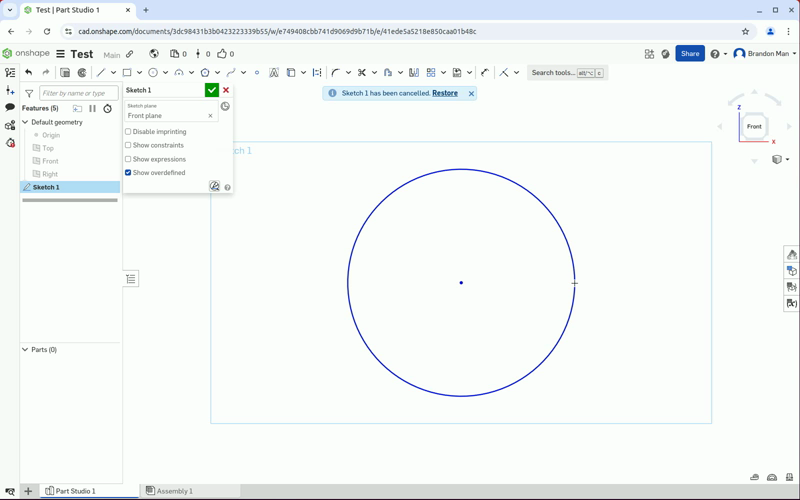
key_down(shift)
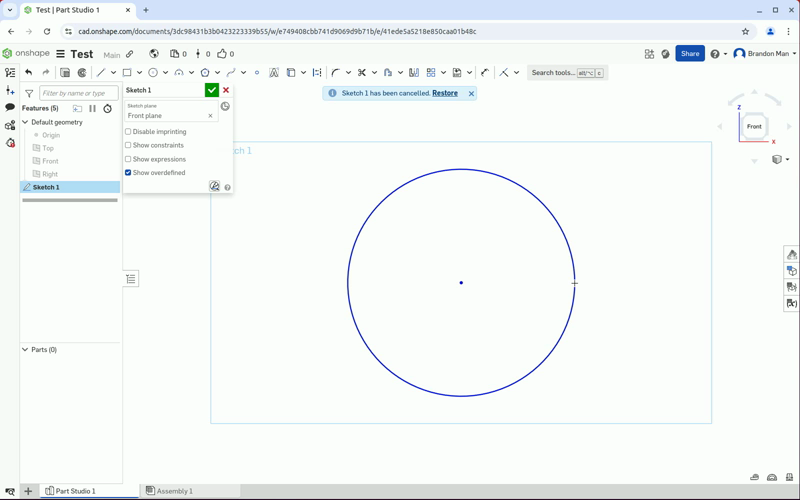
mouse_move(461, 282)
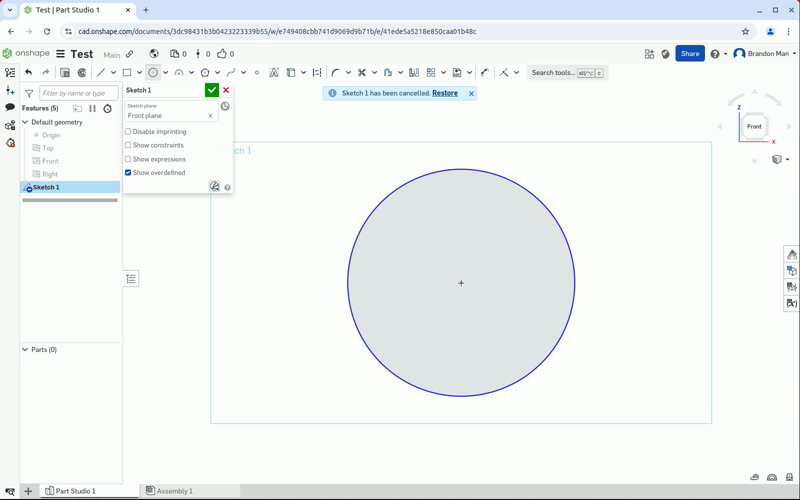
click(461, 282)
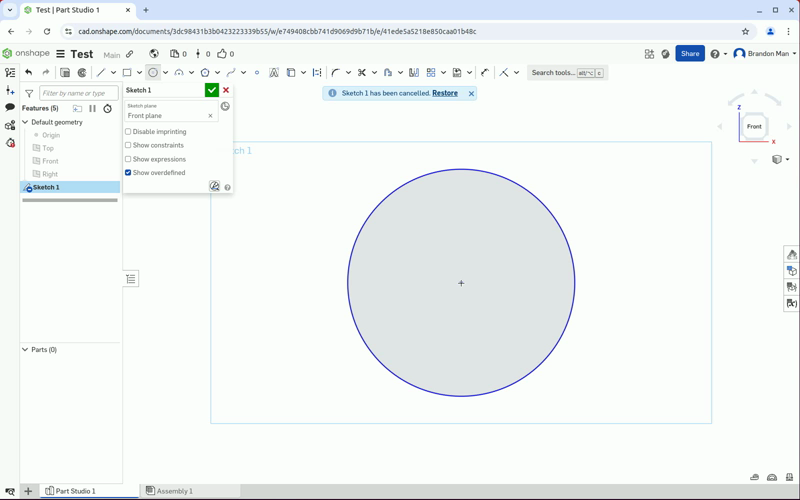
key_up(shift)
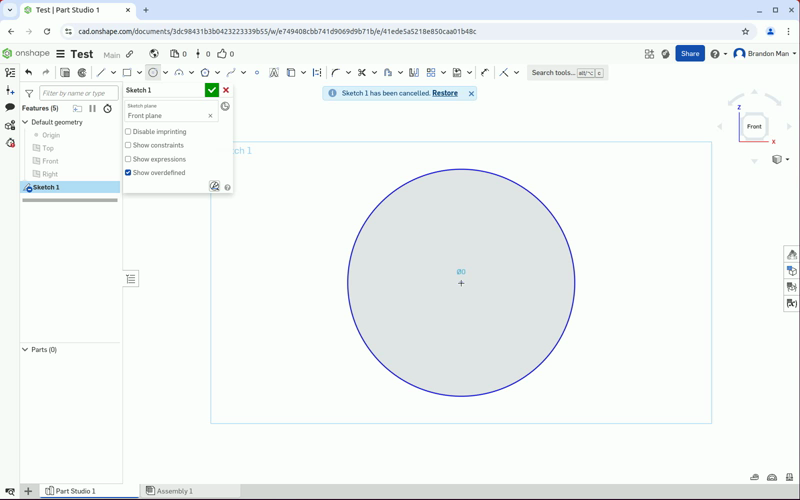
mouse_move(494, 282)
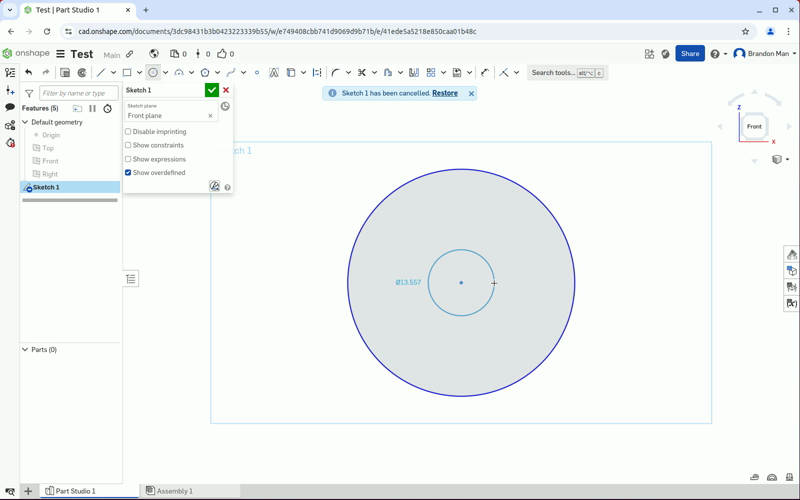
click(494, 282)
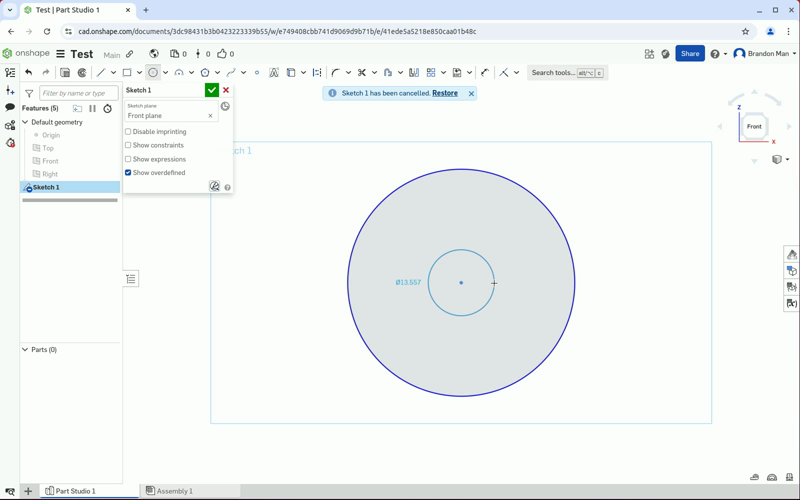
key(esc)
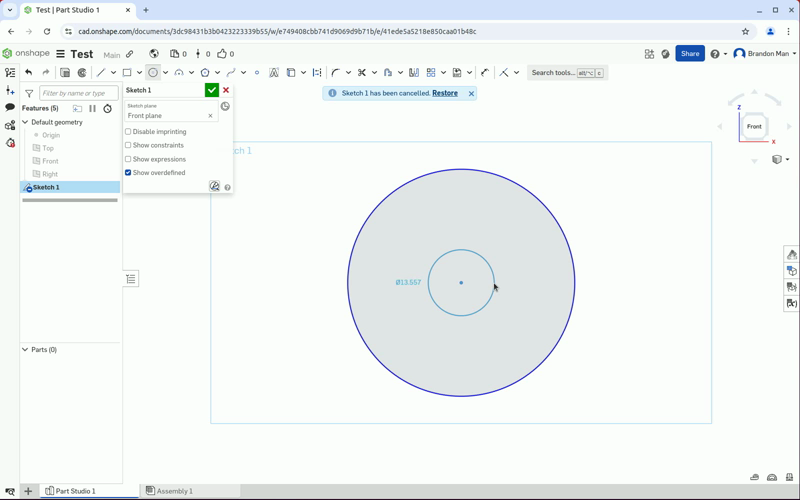
mouse_move(527, 278)
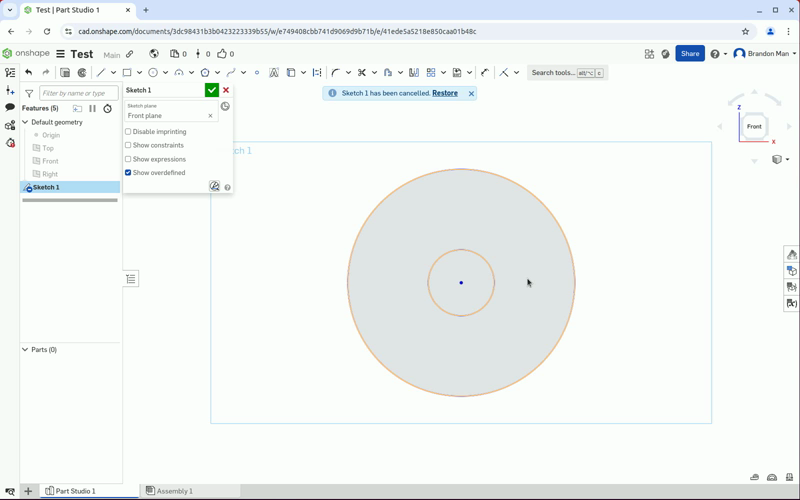
click(527, 278)
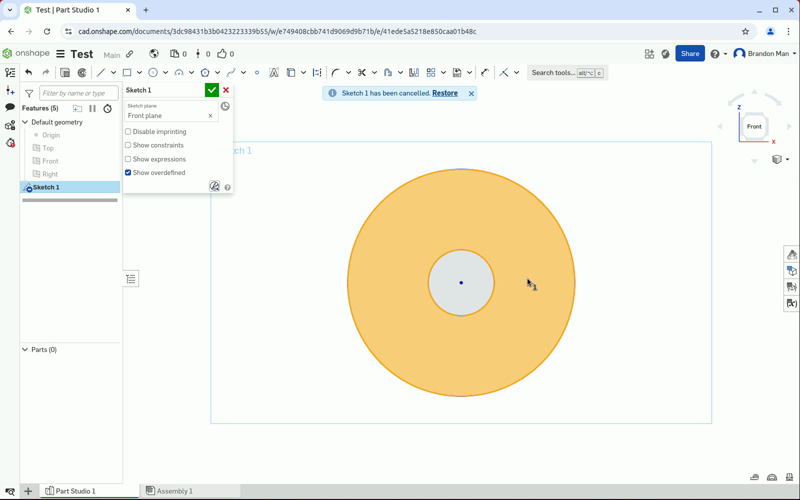
mouse_move(73, 352)
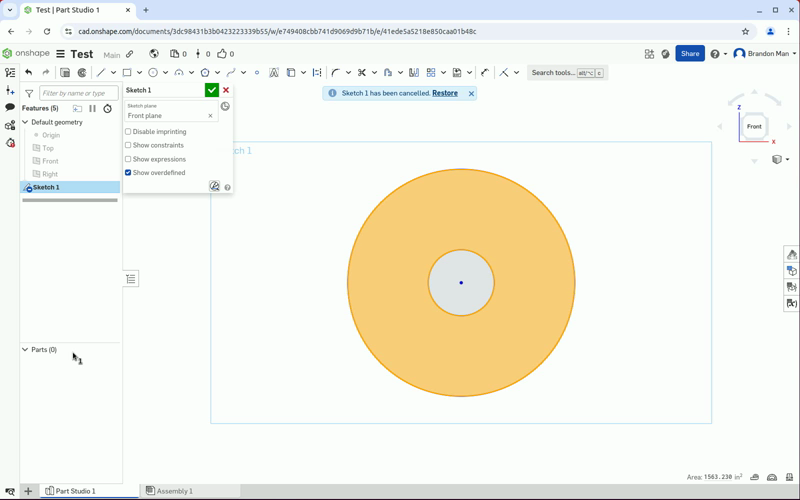
key(shift+y)
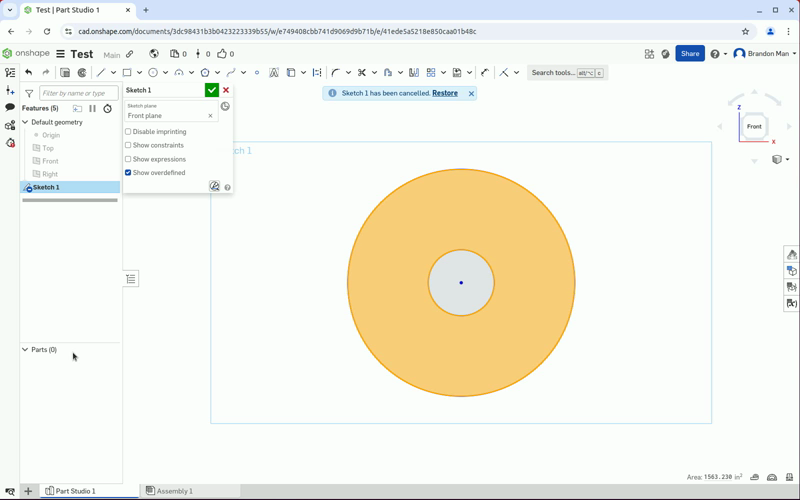
key(shift+e)
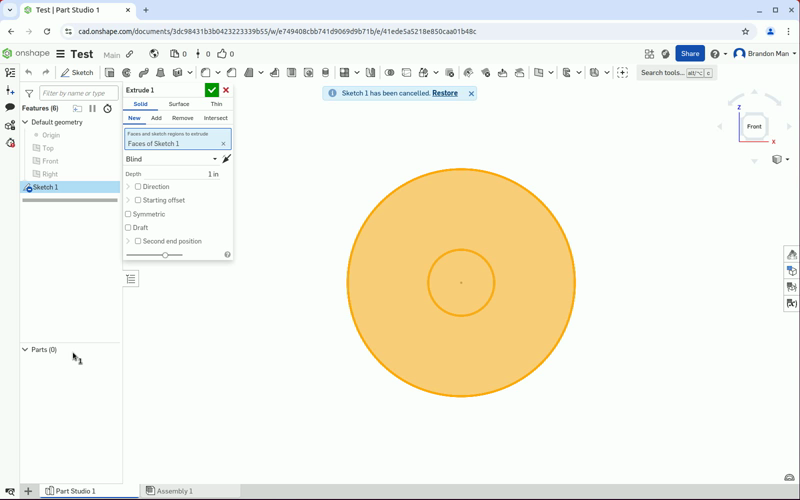
mouse_move(143, 106)
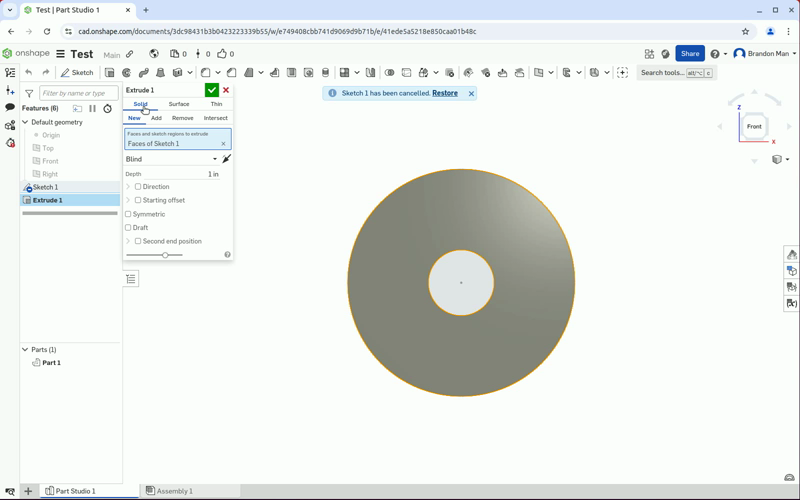
click(143, 106)
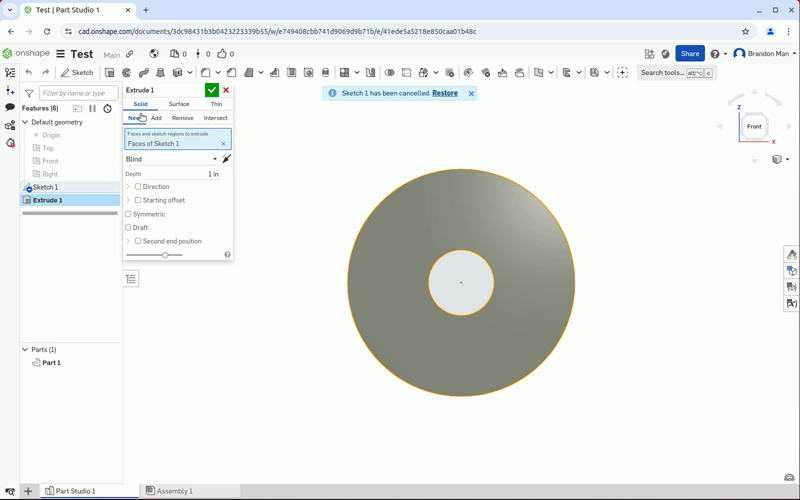
mouse_move(137, 120)
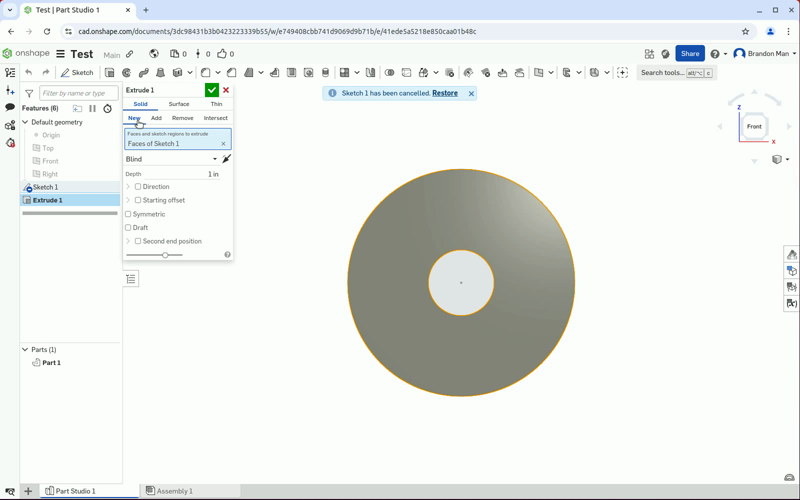
click(137, 120)
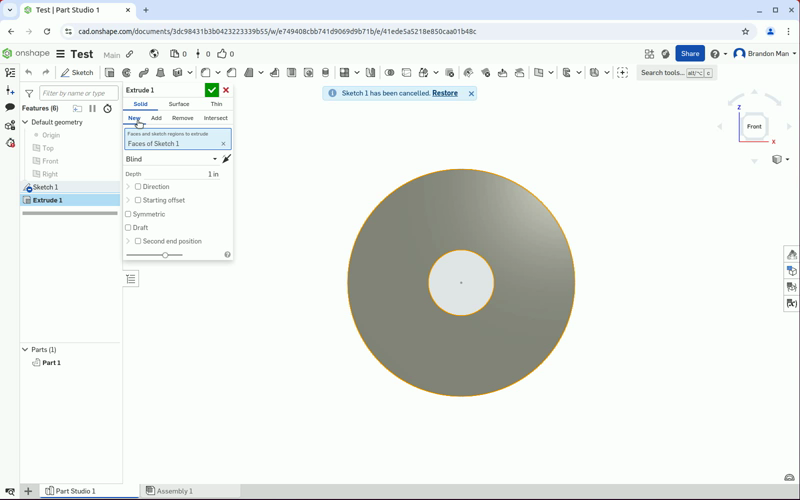
key(tab, 4)
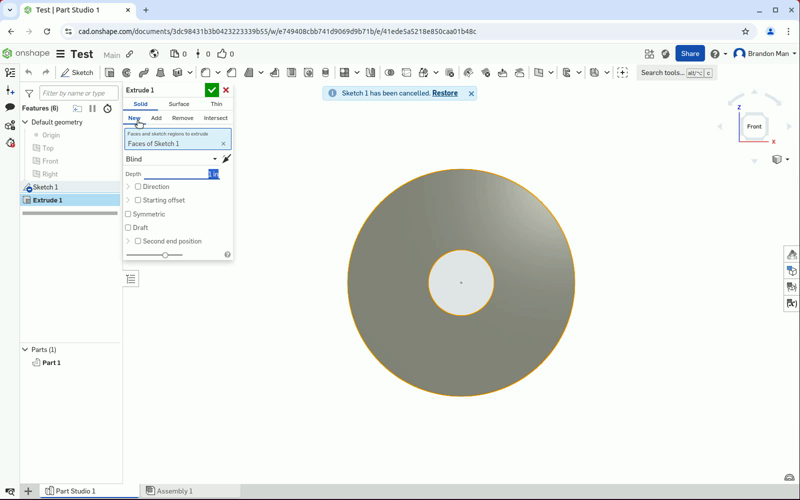
text(7.221)
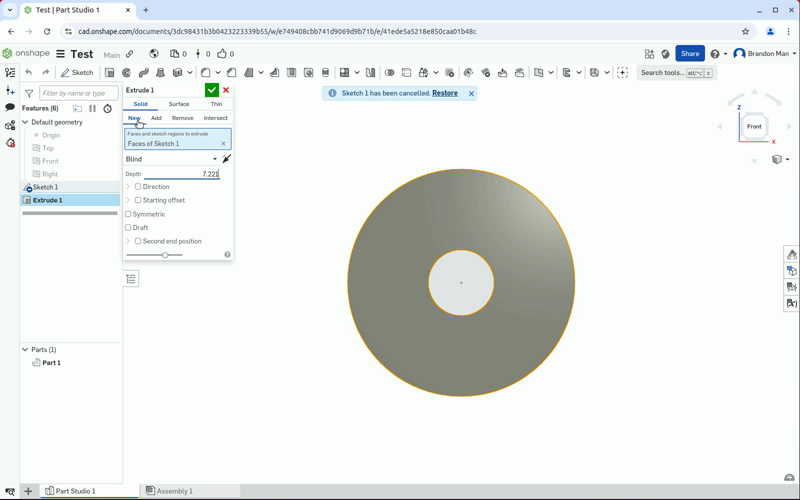
key(enter)
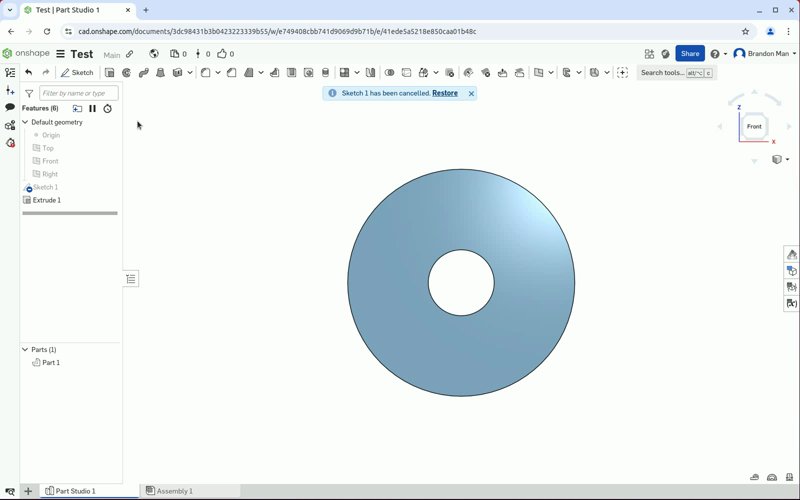
key(shift+h)
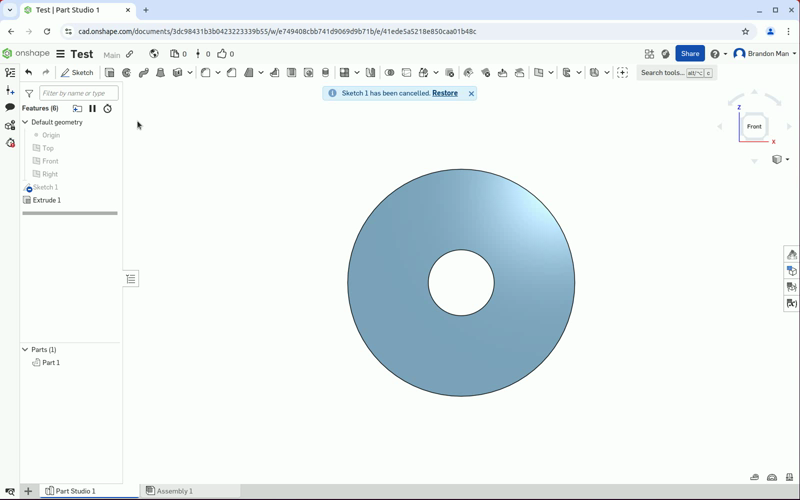
key(shift+h)
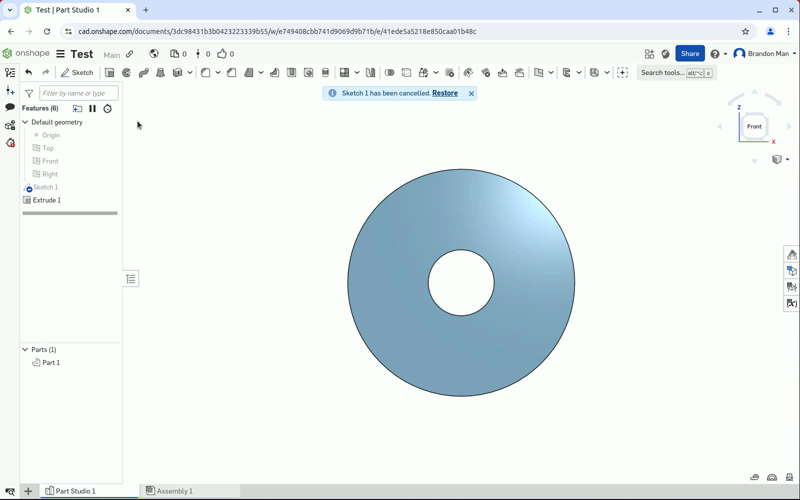
mouse_move(73, 189)
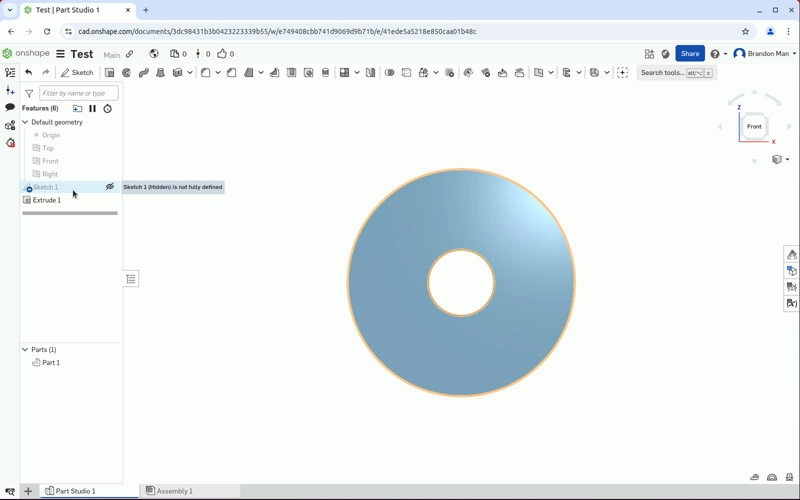
click(73, 189)
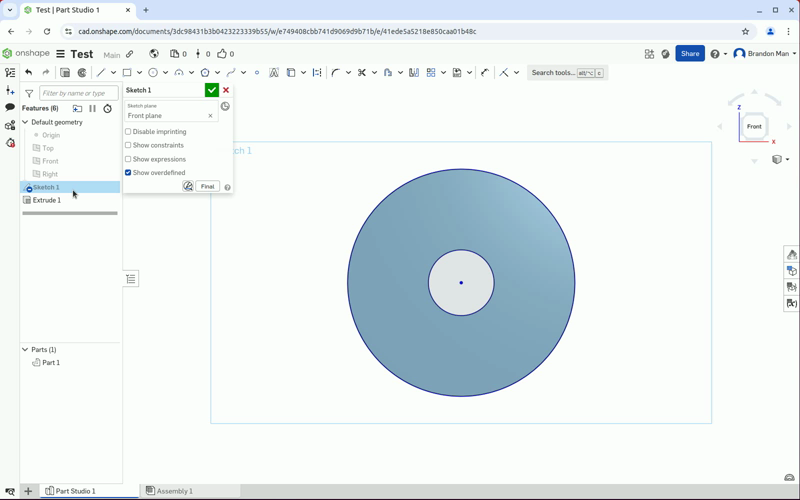
mouse_move(229, 92)
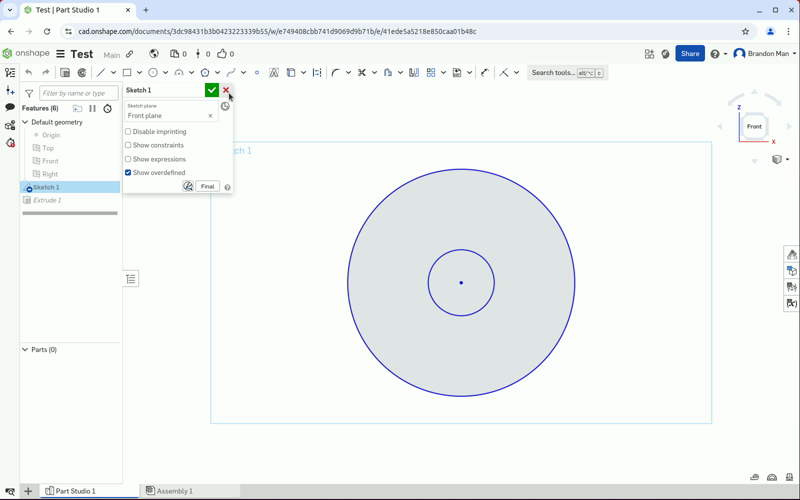
click(229, 92)
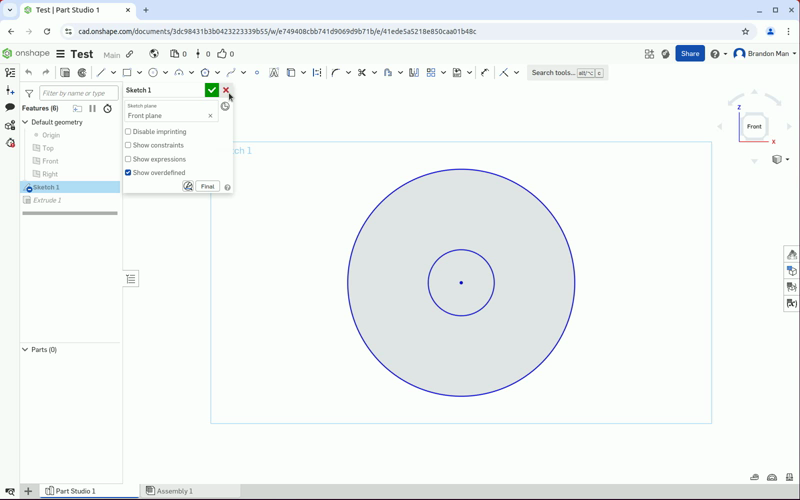
key(shift+s)
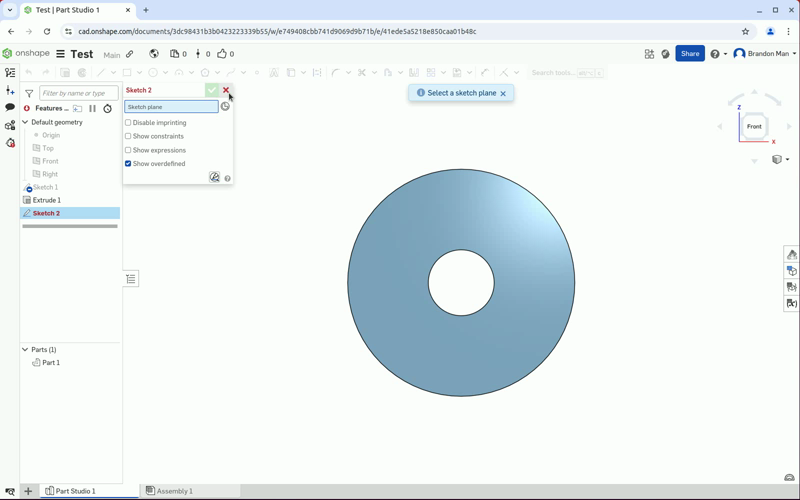
mouse_move(73, 163)
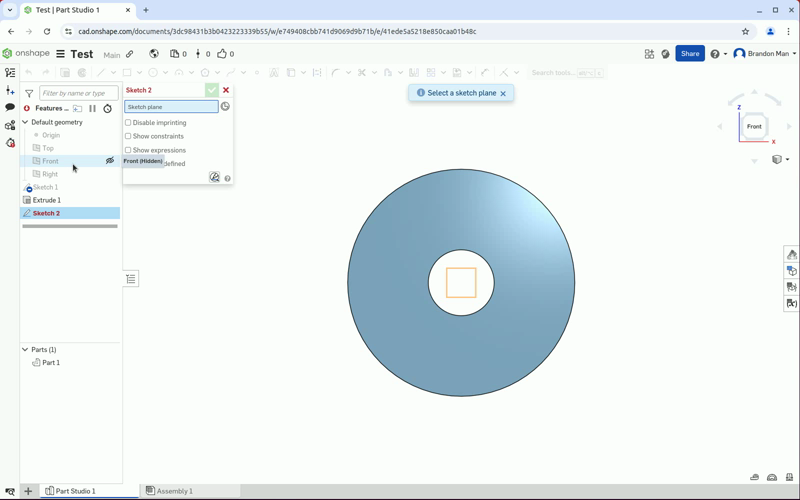
click(73, 163)
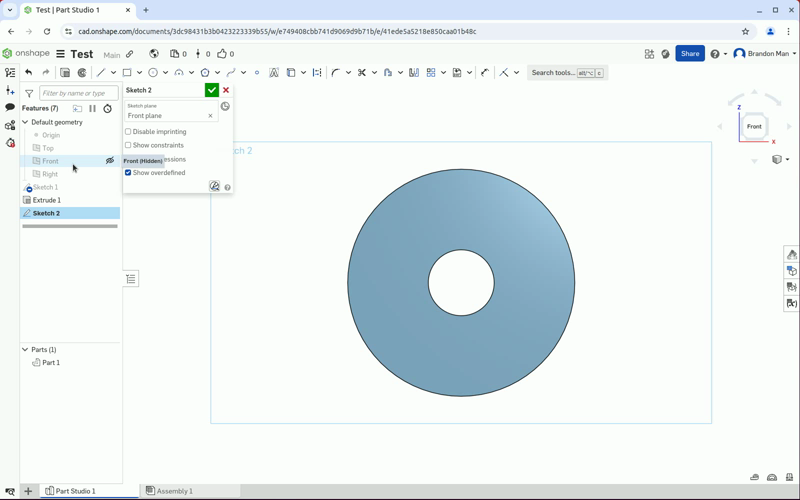
mouse_move(73, 352)
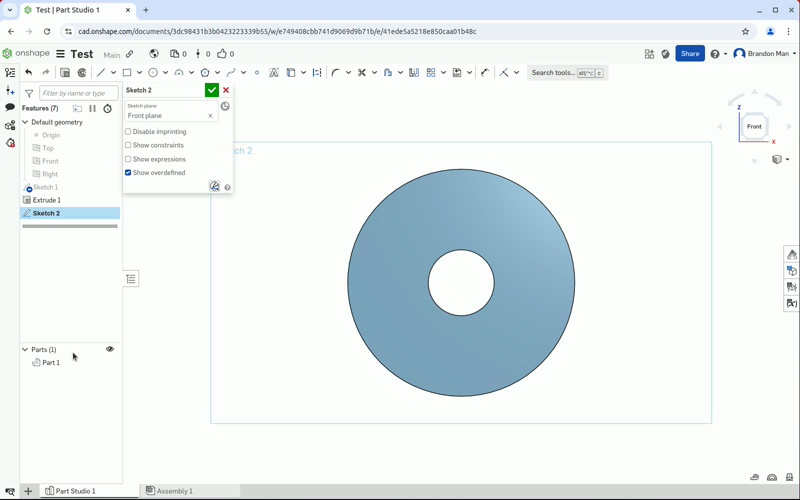
key(y)
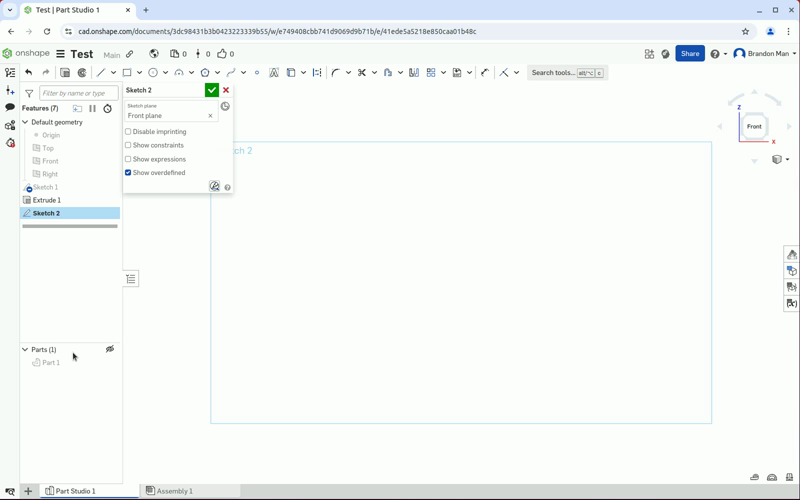
key(c)
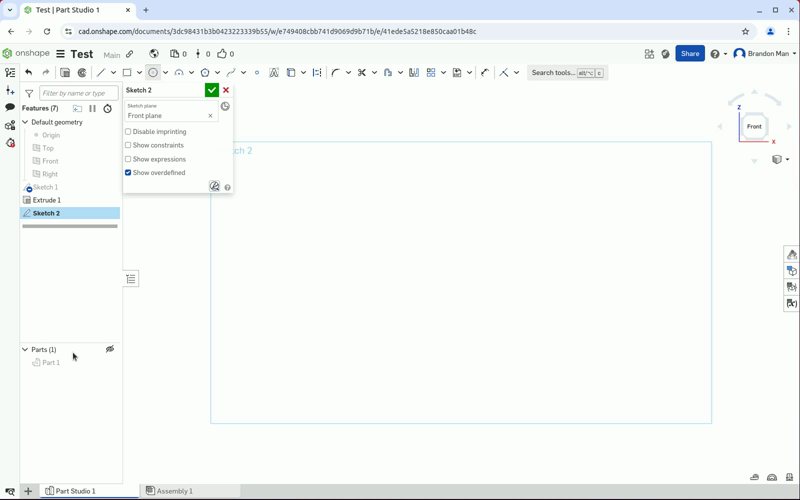
key_down(shift)
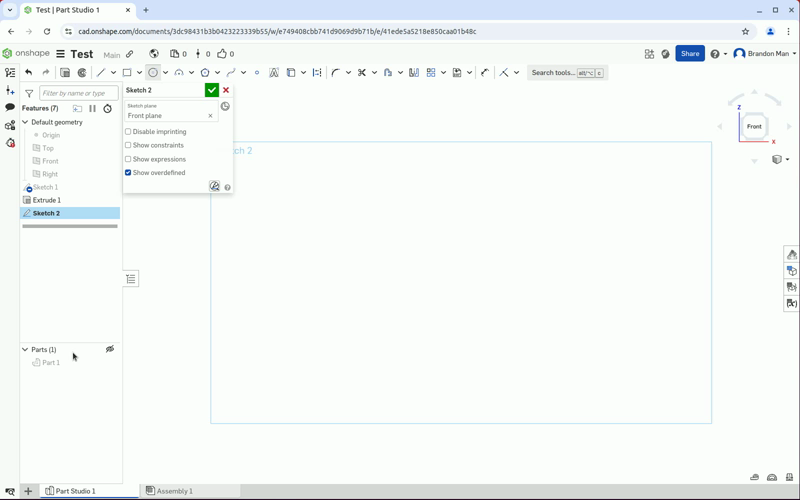
mouse_move(461, 282)
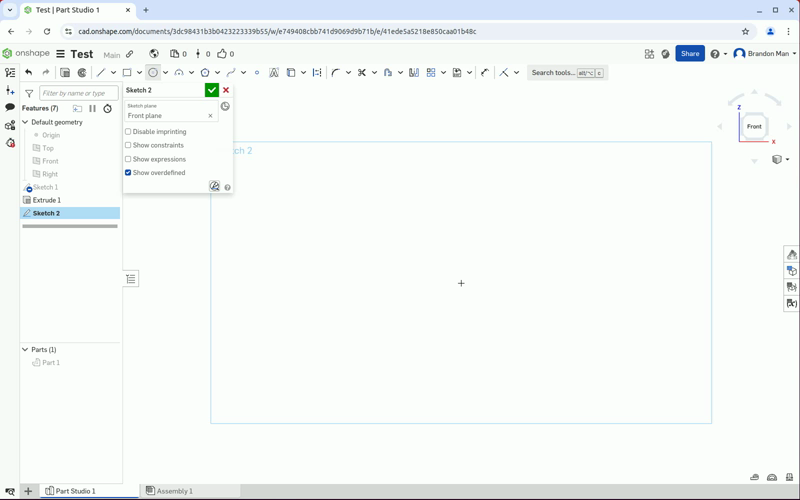
click(461, 282)
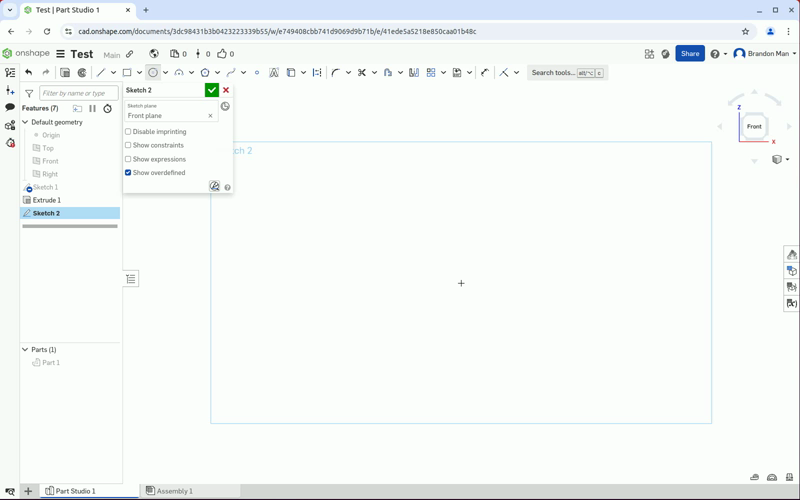
key_up(shift)
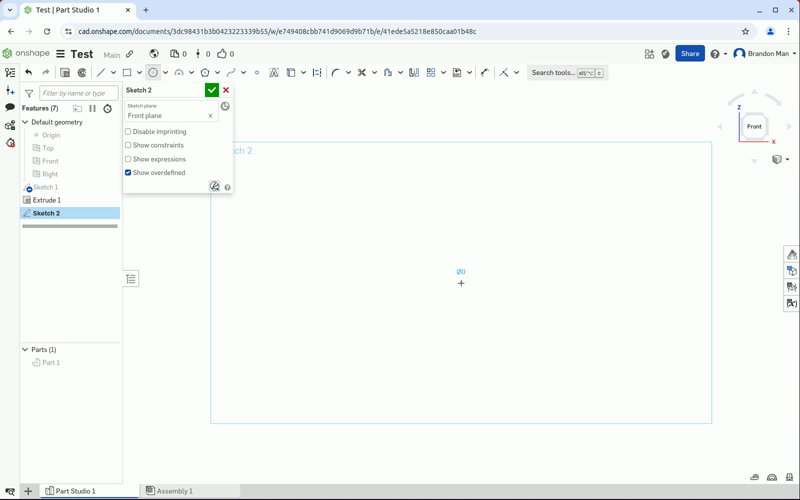
mouse_move(574, 282)
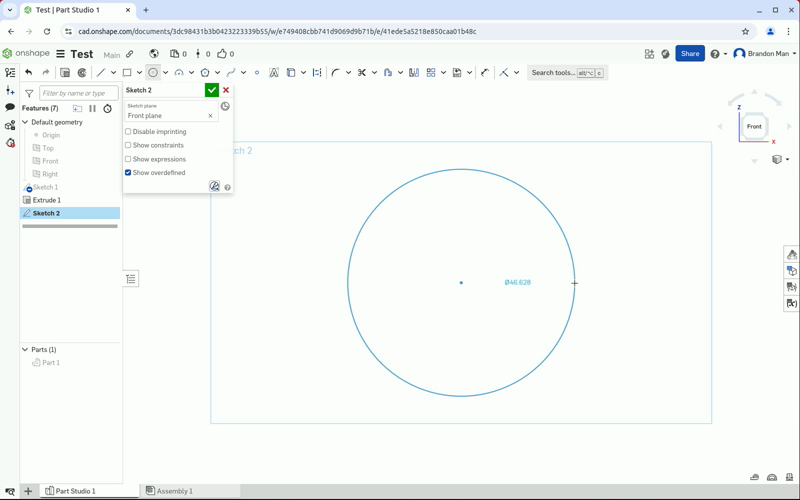
click(574, 282)
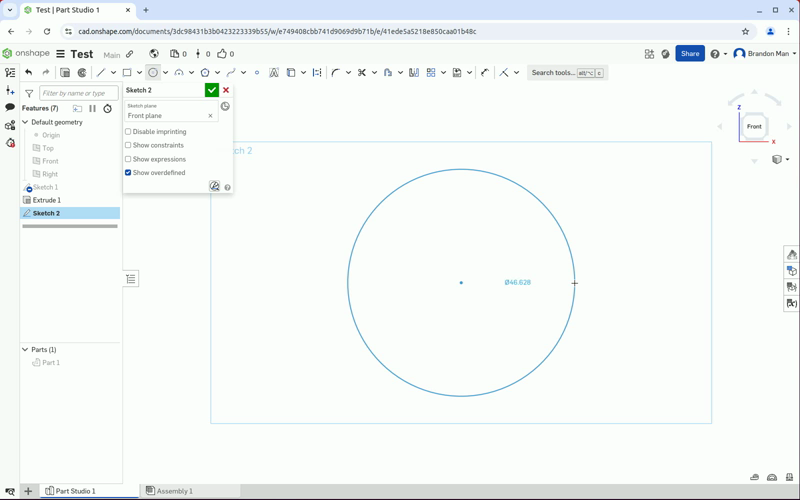
key(esc)
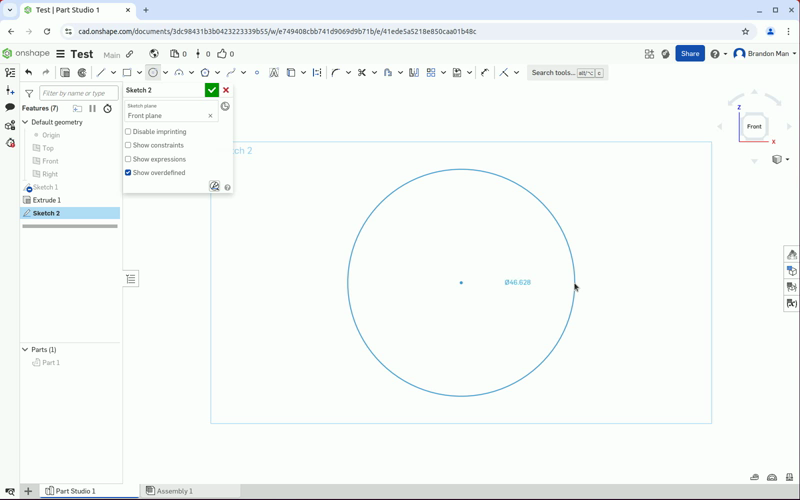
key(c)
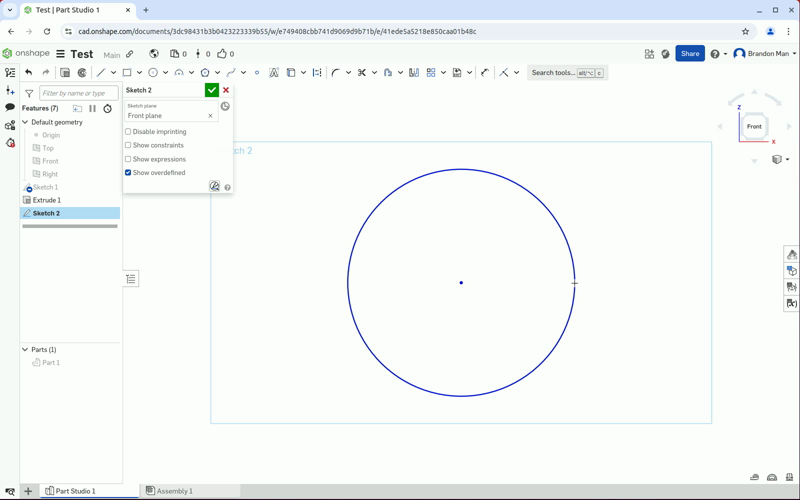
key_down(shift)
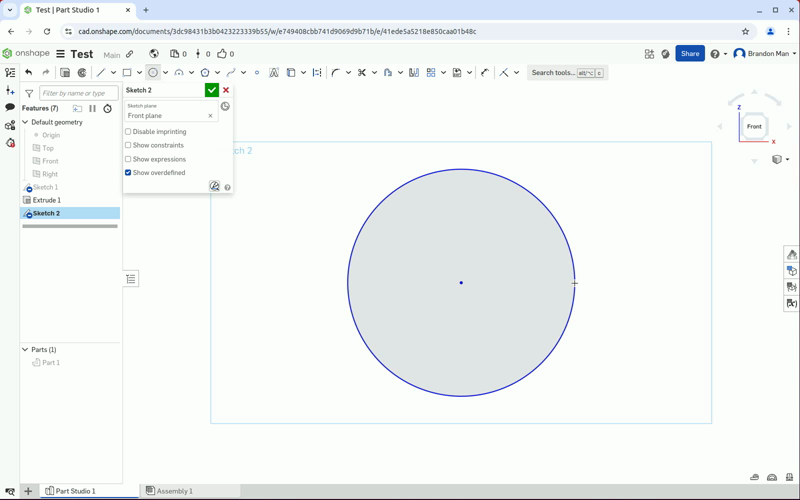
mouse_move(461, 282)
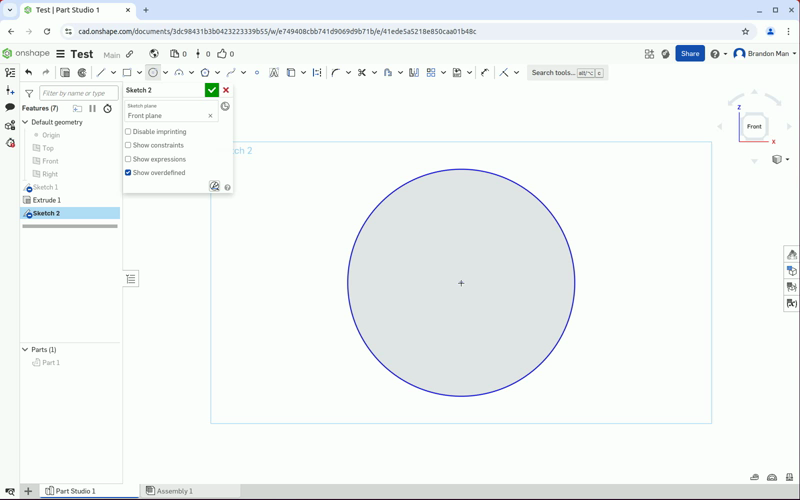
click(461, 282)
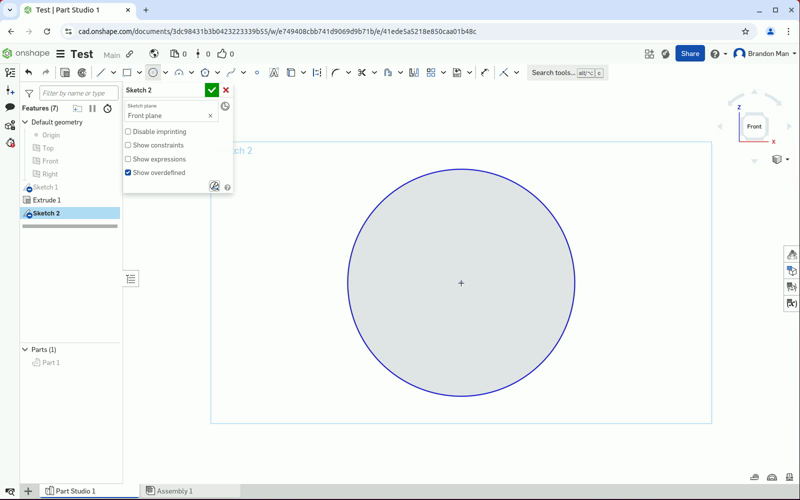
key_up(shift)
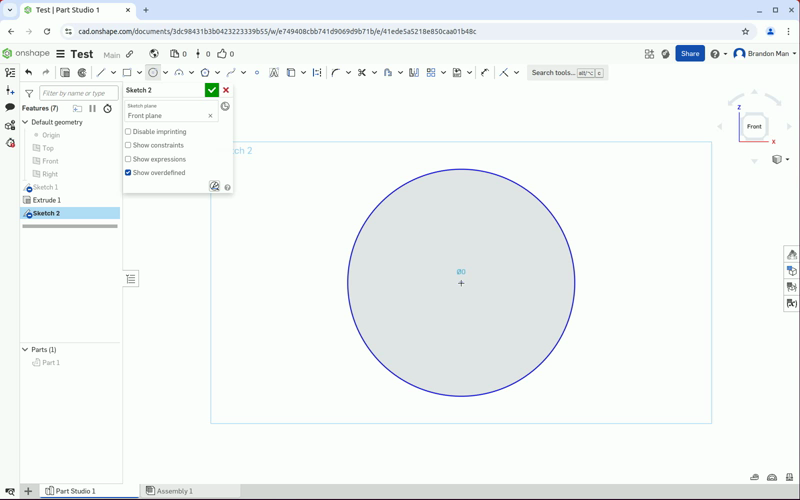
mouse_move(494, 282)
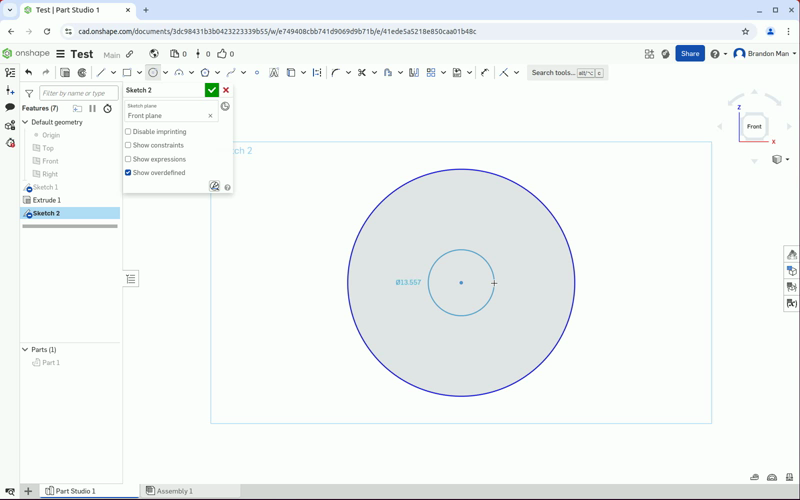
click(494, 282)
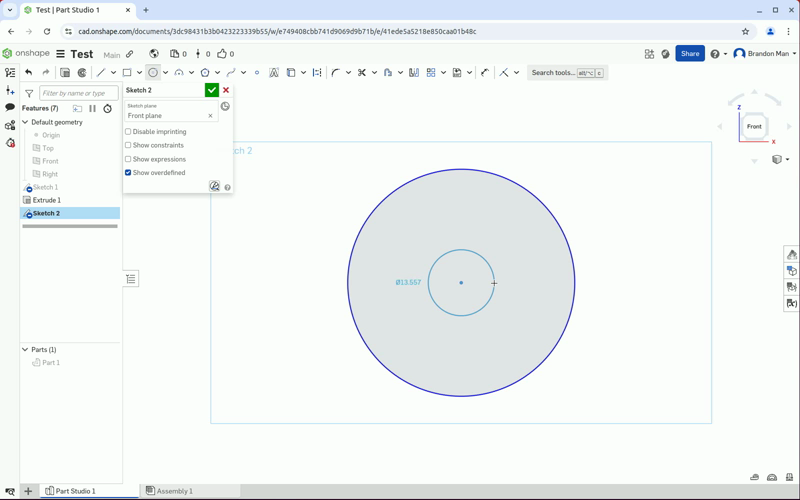
key(esc)
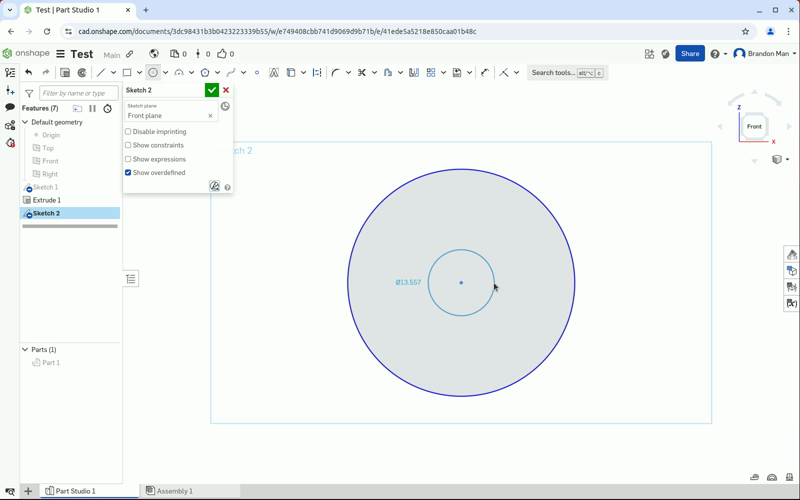
mouse_move(493, 230)
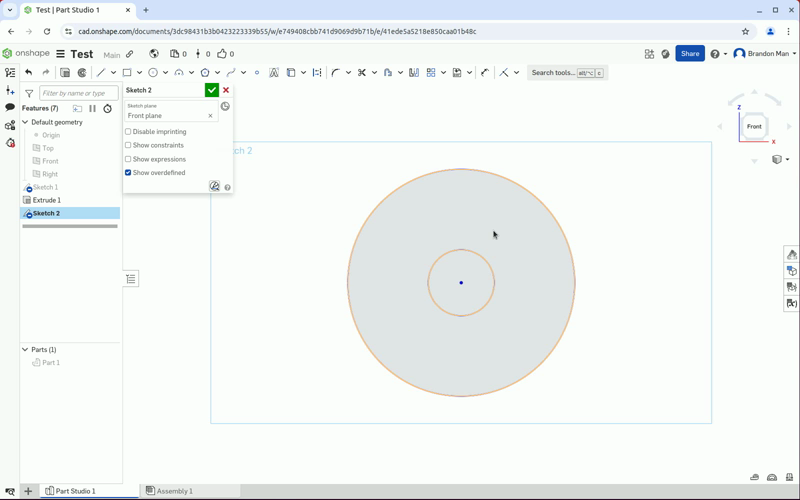
click(493, 230)
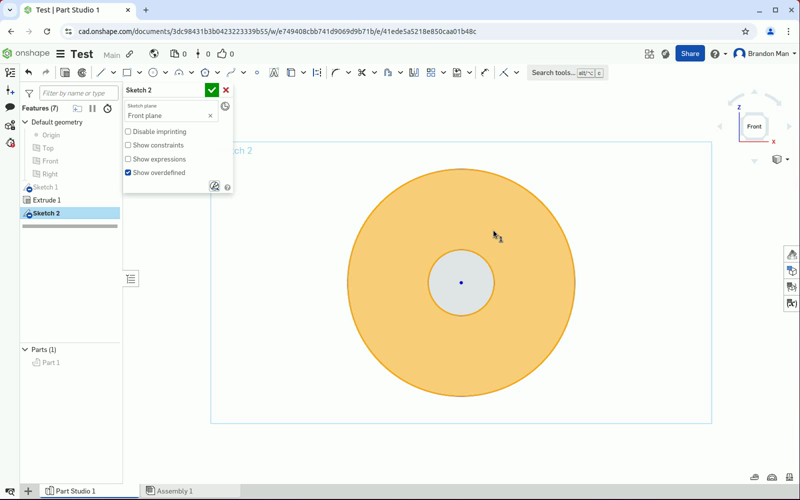
mouse_move(73, 352)
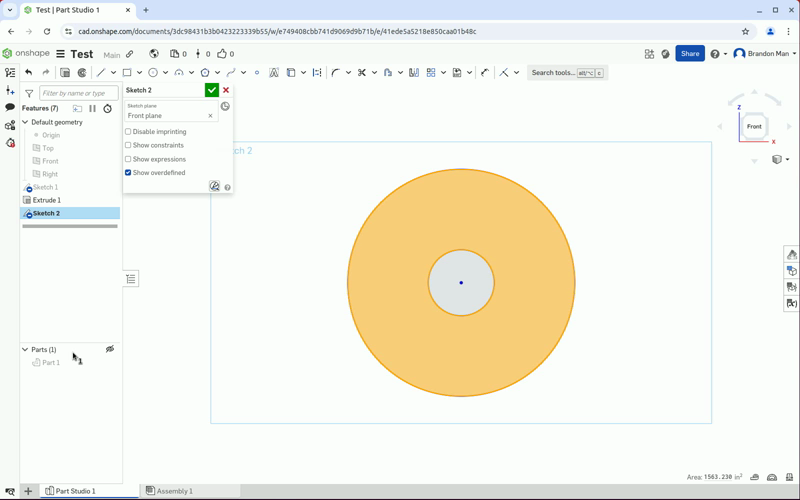
key(shift+y)
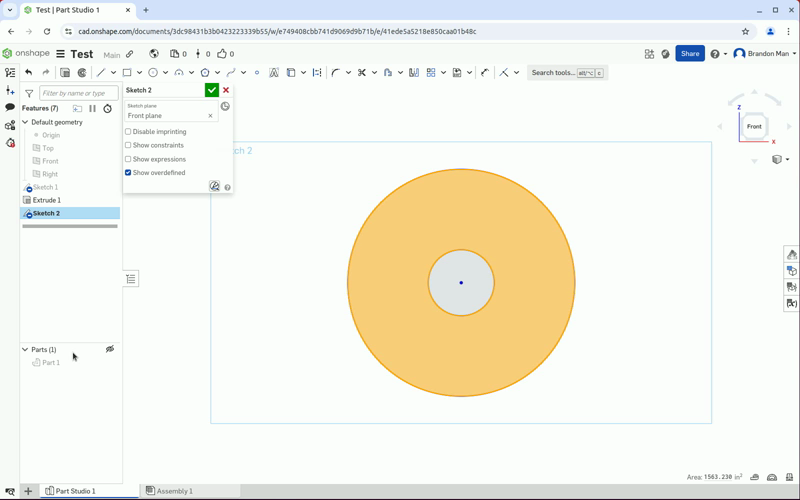
key(shift+e)
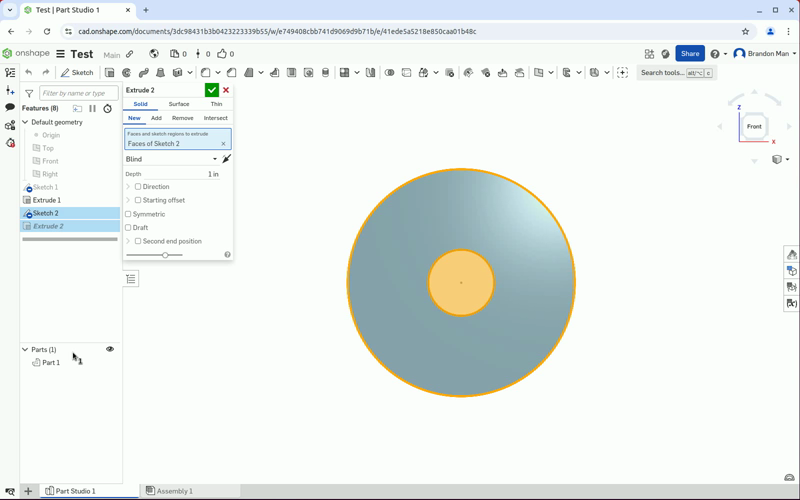
mouse_move(143, 106)
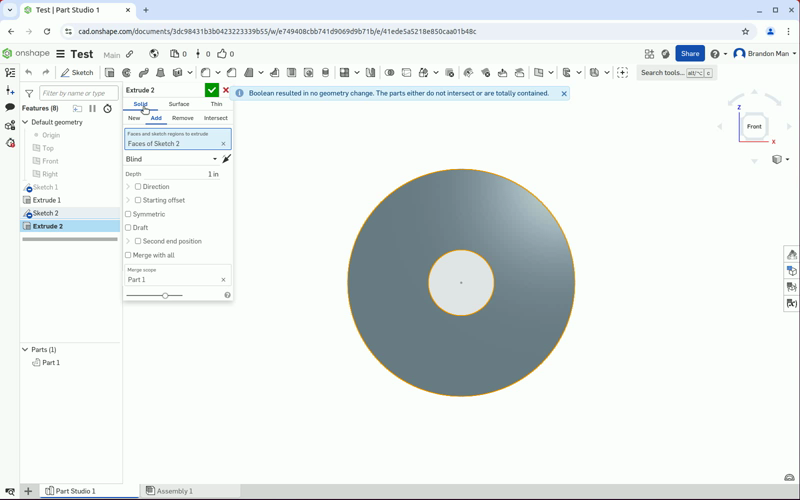
click(143, 106)
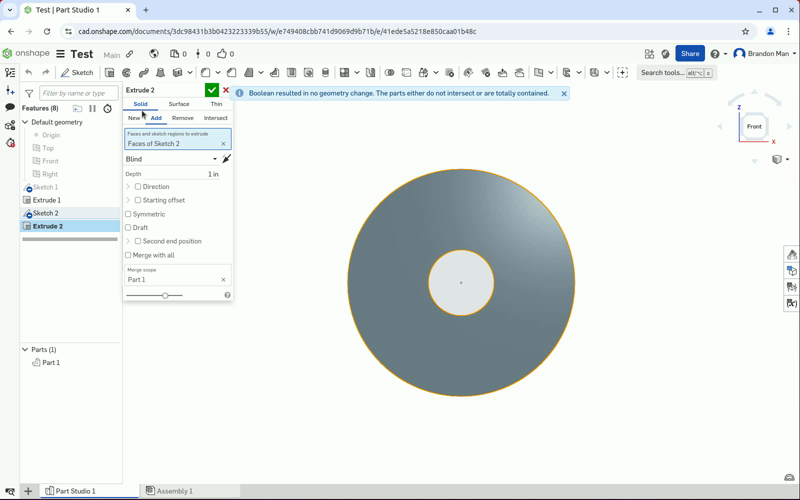
mouse_move(137, 120)
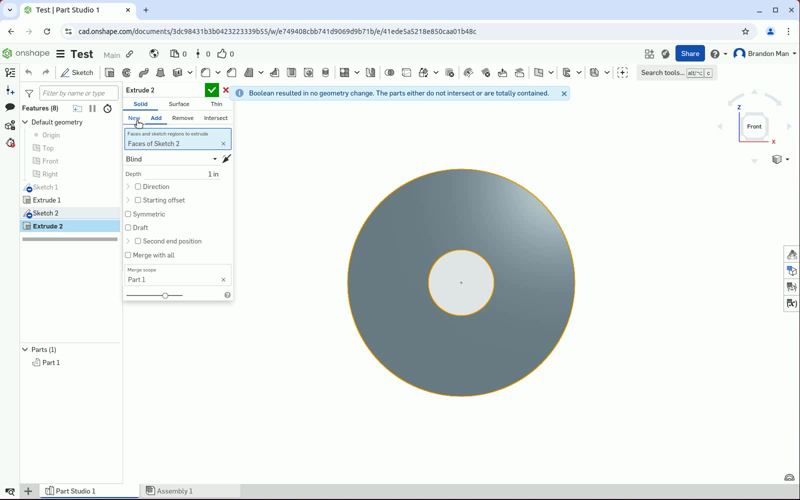
click(137, 120)
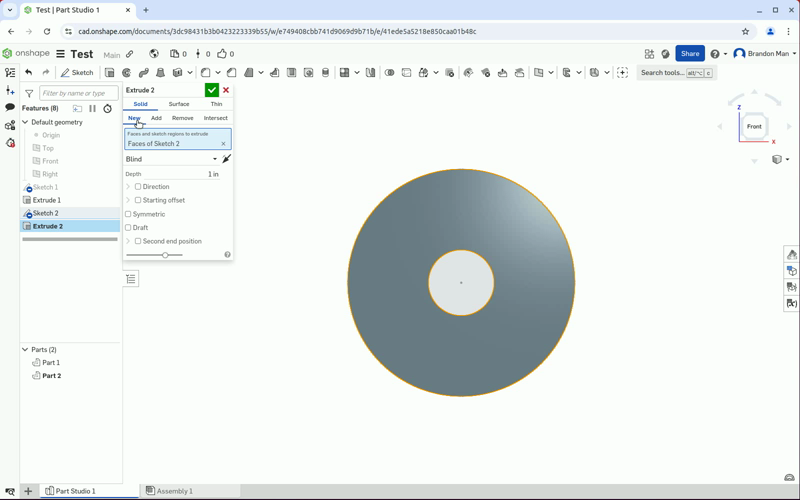
key(tab, 4)
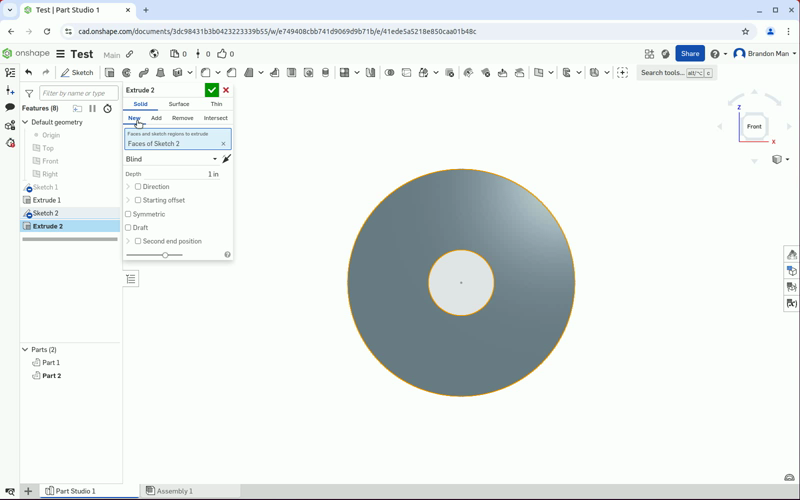
text(7.221)
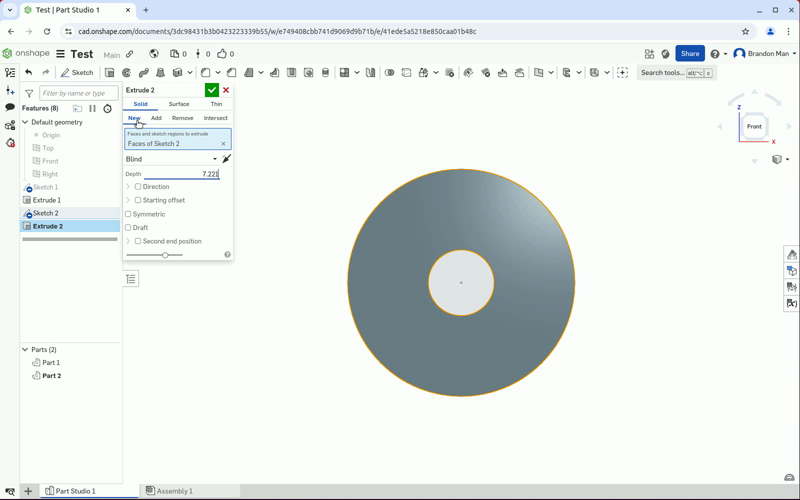
key(enter)
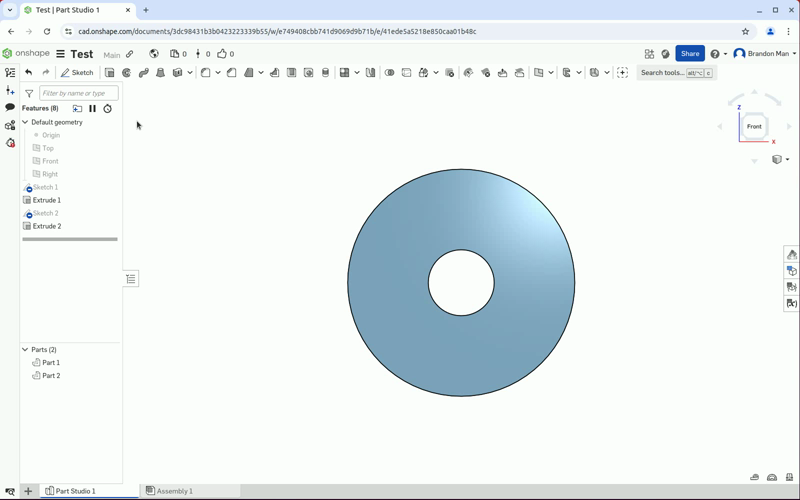
key(shift+h)
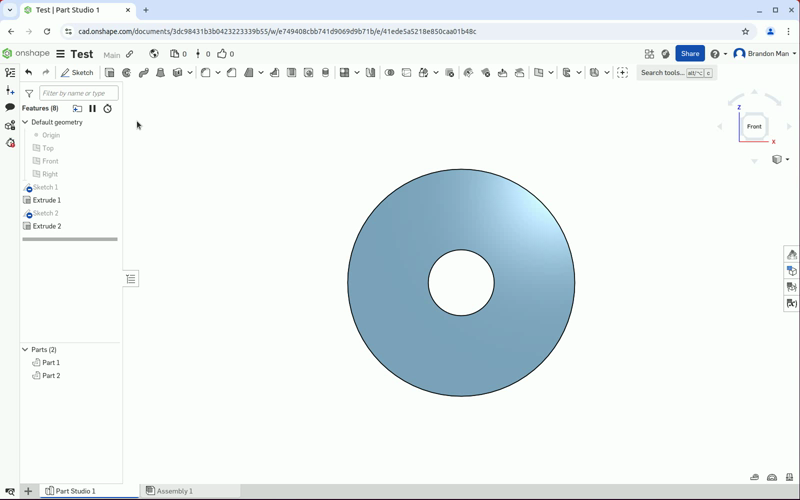
key(shift+h)
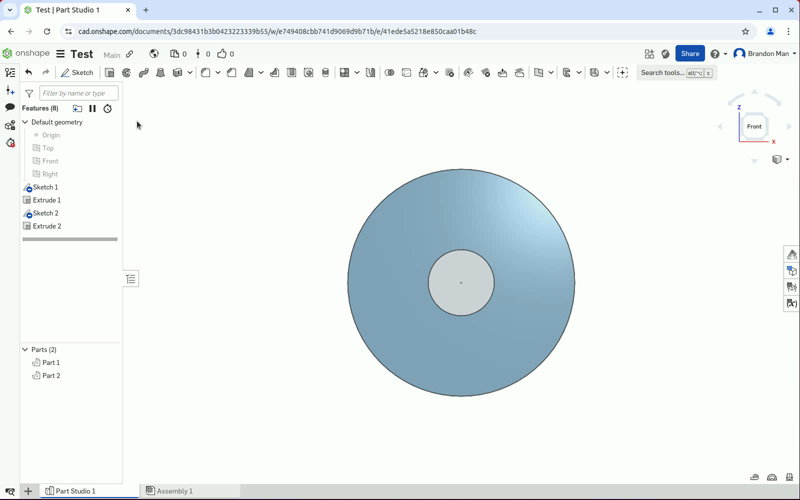
key(shift+7)
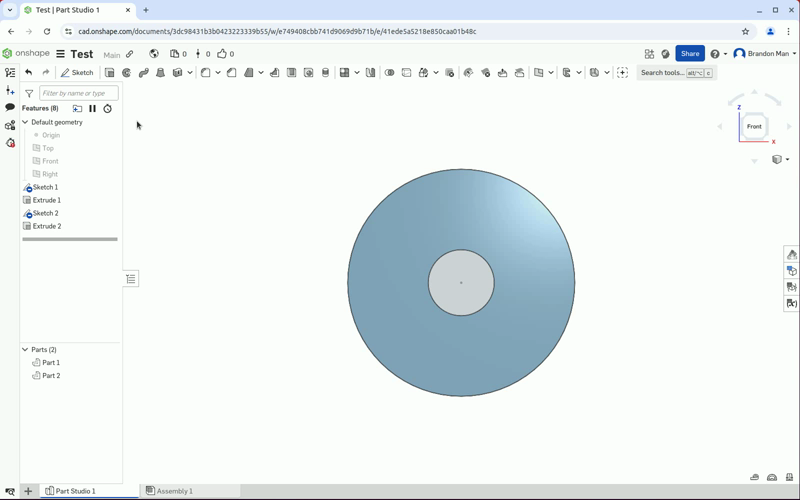
key(left, 2)
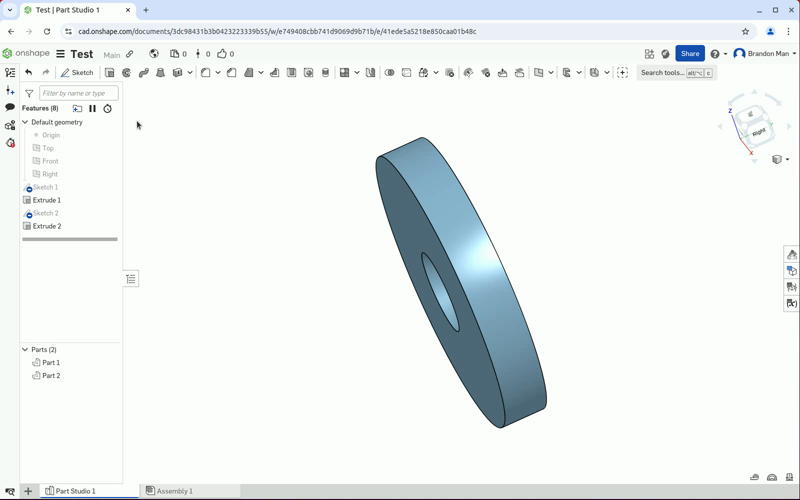
key(down, 2)
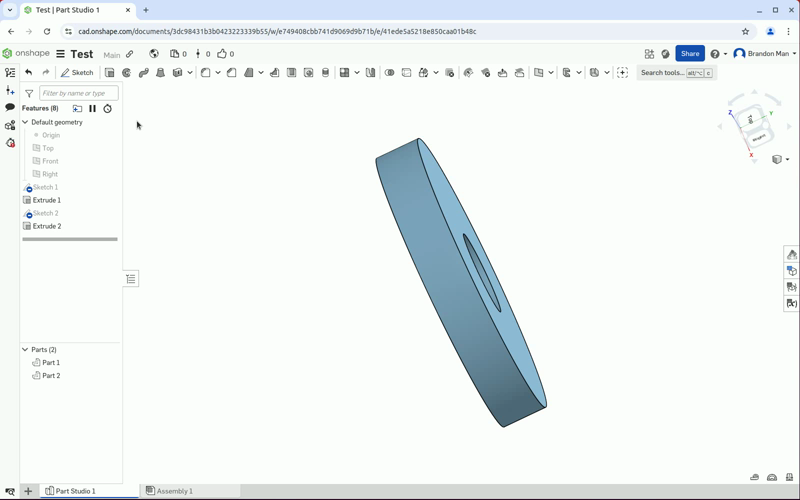
key(up, 2)
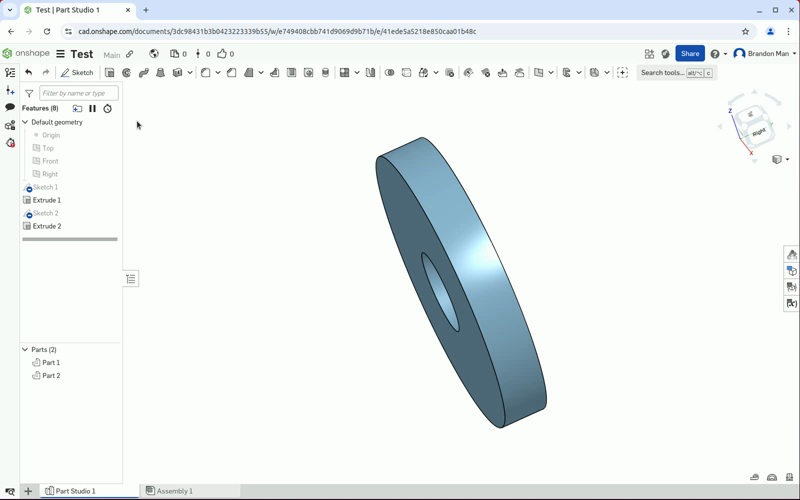
key(right, 2)
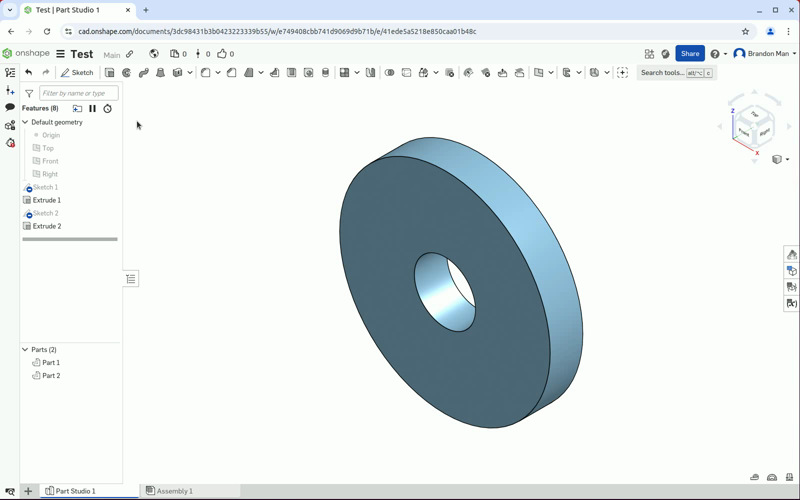
mouse_move(73, 189)
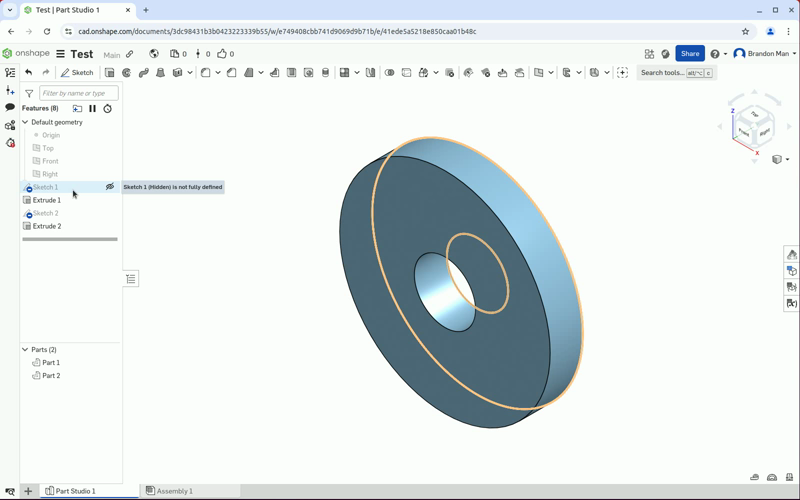
click(73, 189)